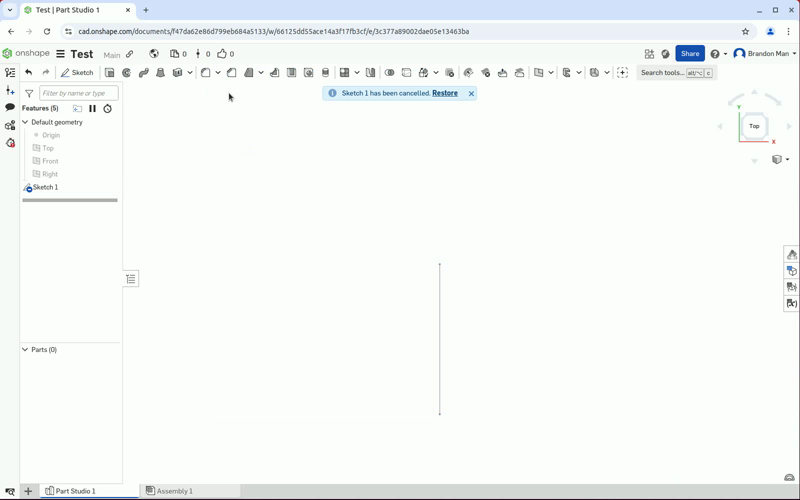
key(shift+h)
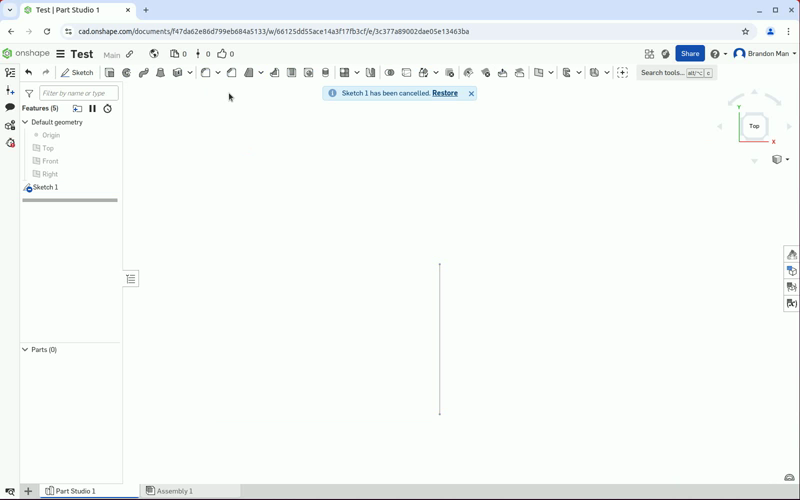
key(shift+s)
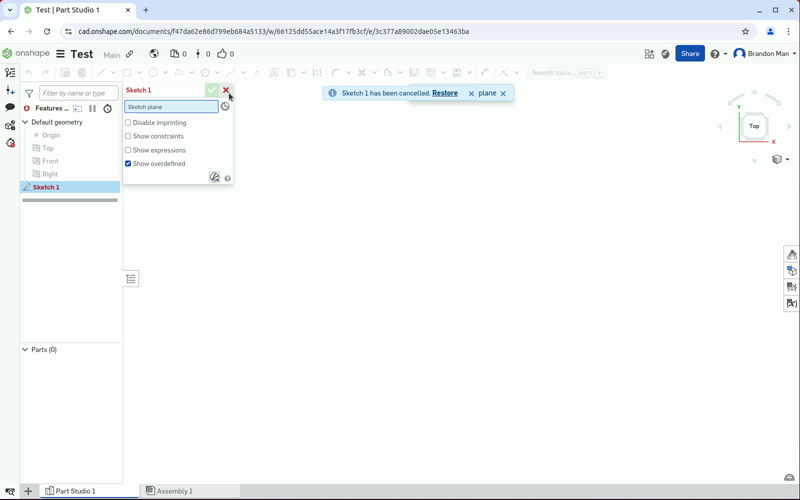
mouse_move(73, 150)
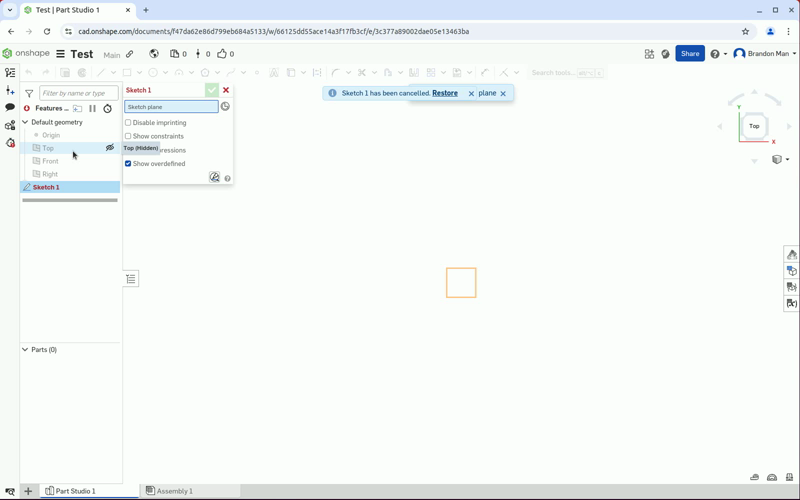
click(73, 150)
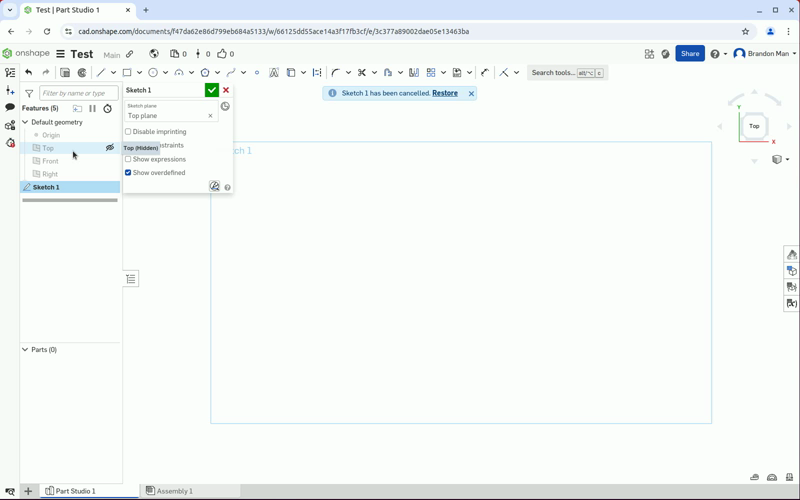
mouse_move(73, 352)
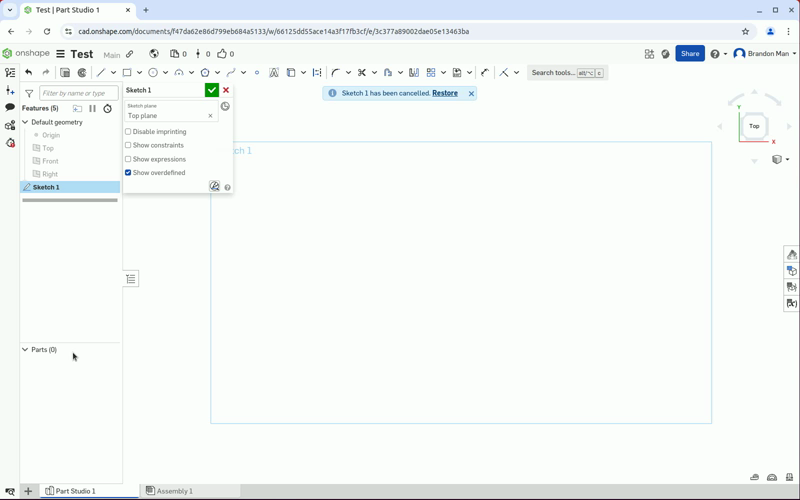
key(y)
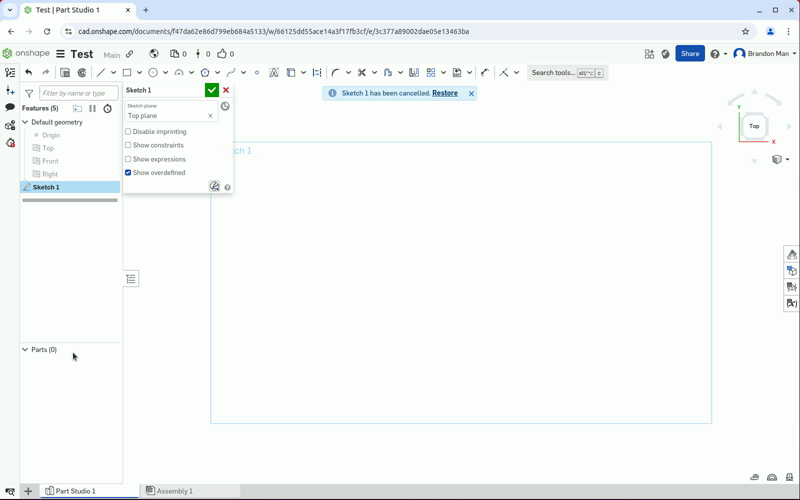
key(l)
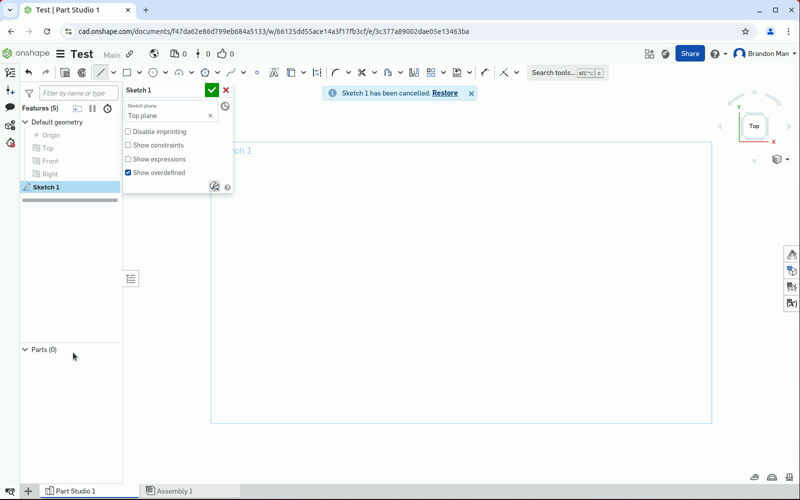
key_down(shift)
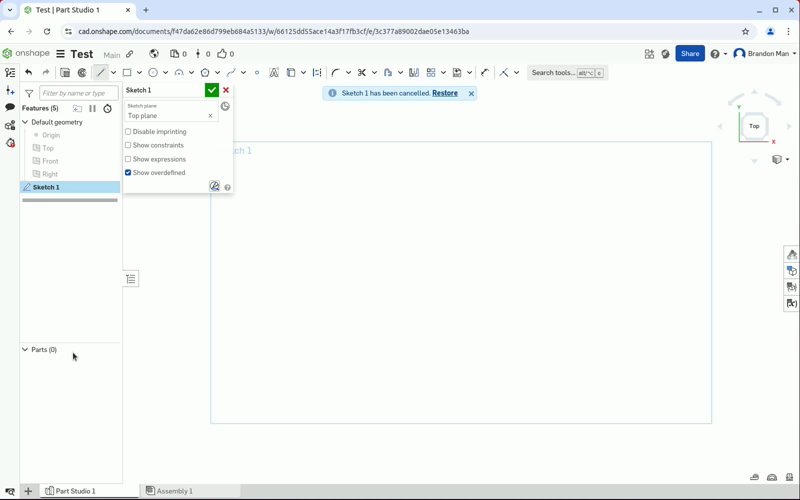
mouse_move(348, 395)
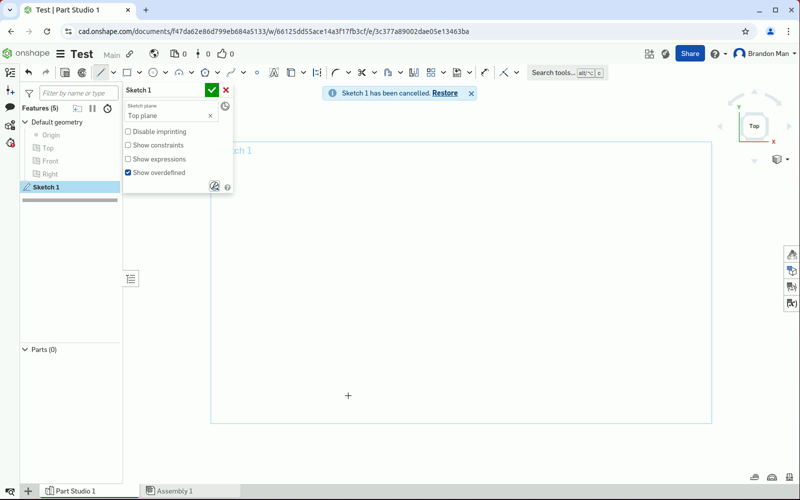
click(348, 395)
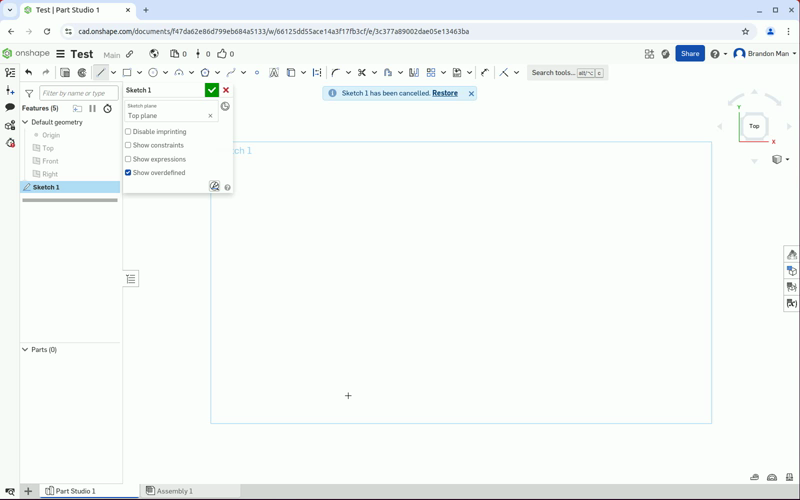
key_up(shift)
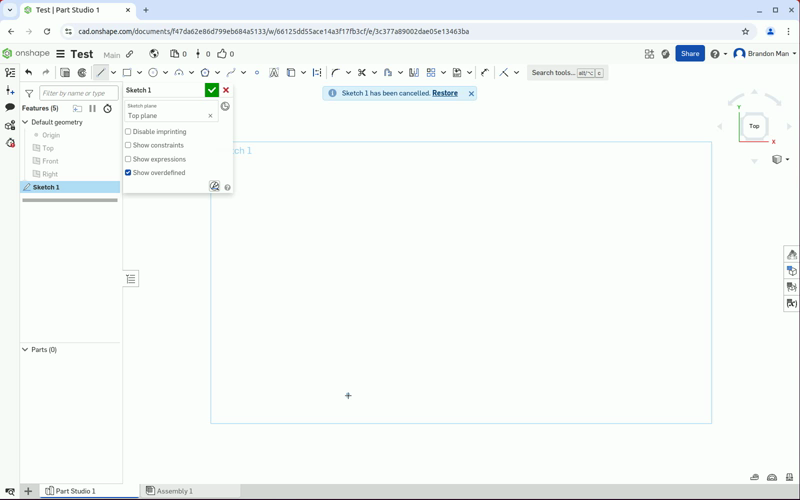
key_down(shift)
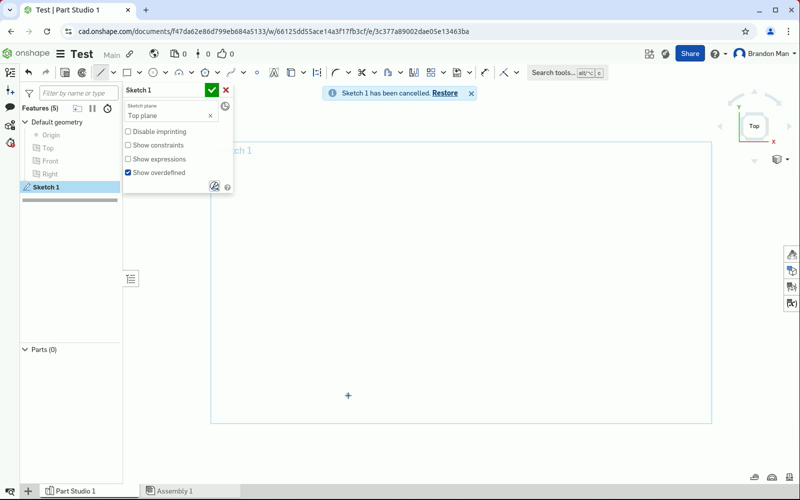
mouse_move(572, 395)
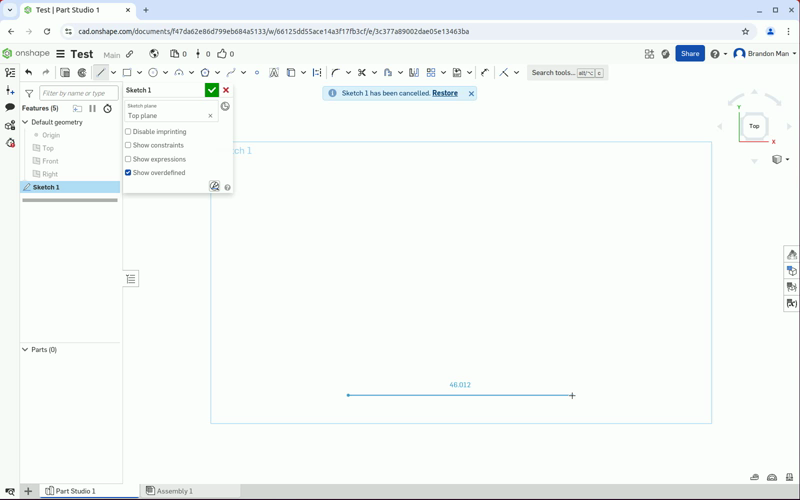
click(572, 395)
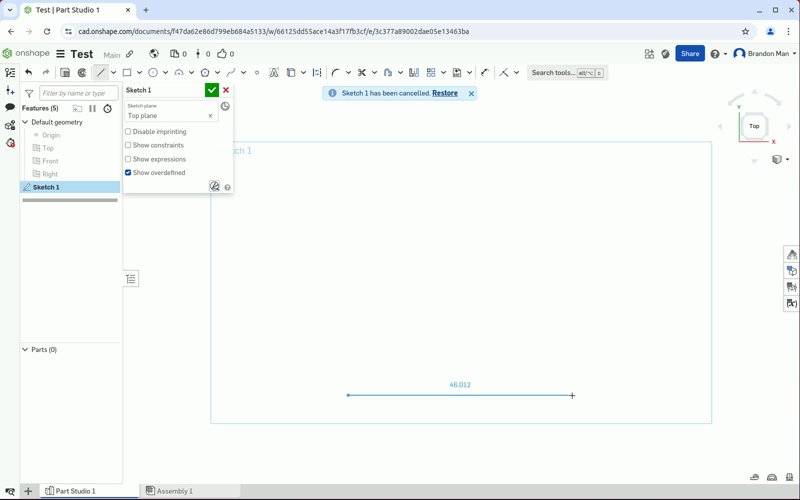
key_up(shift)
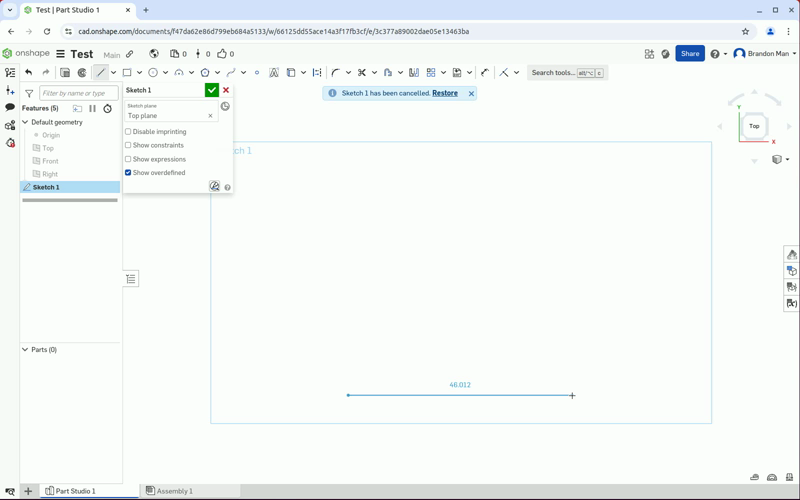
key_down(shift)
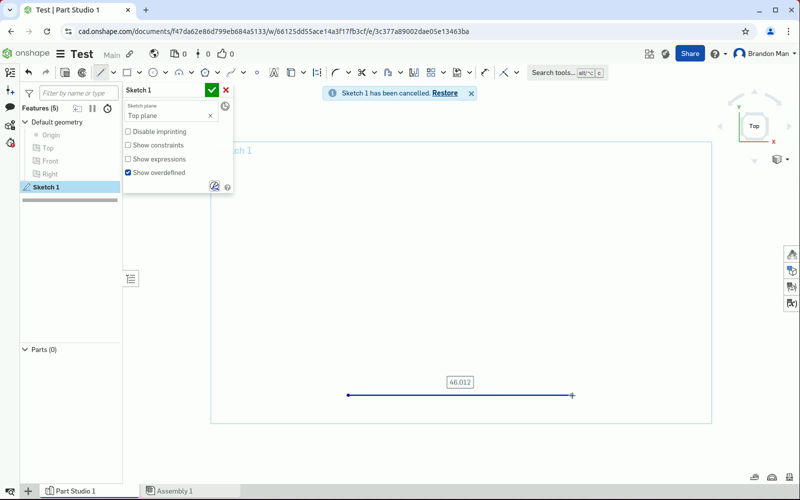
mouse_move(572, 171)
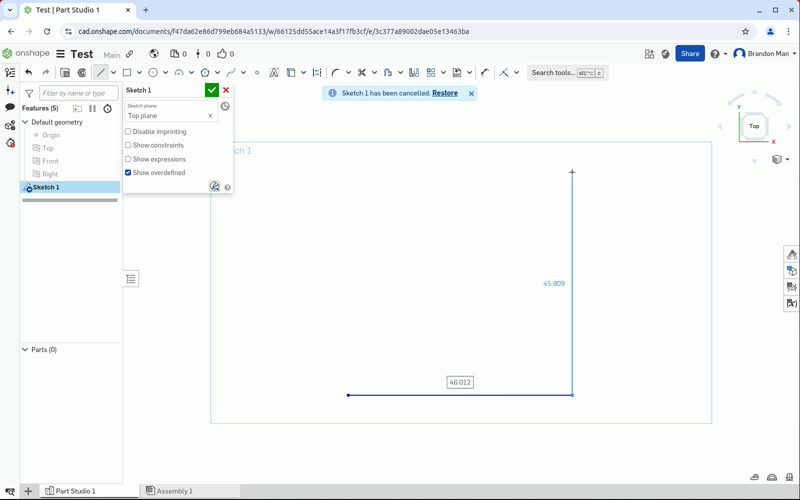
click(572, 171)
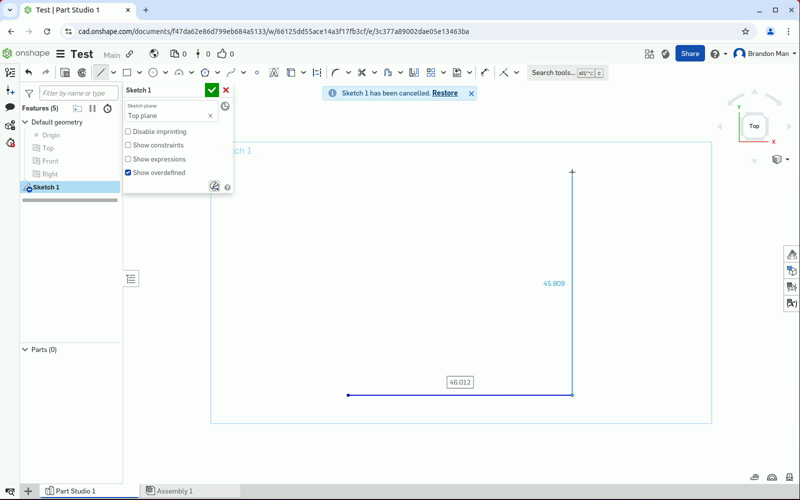
key_up(shift)
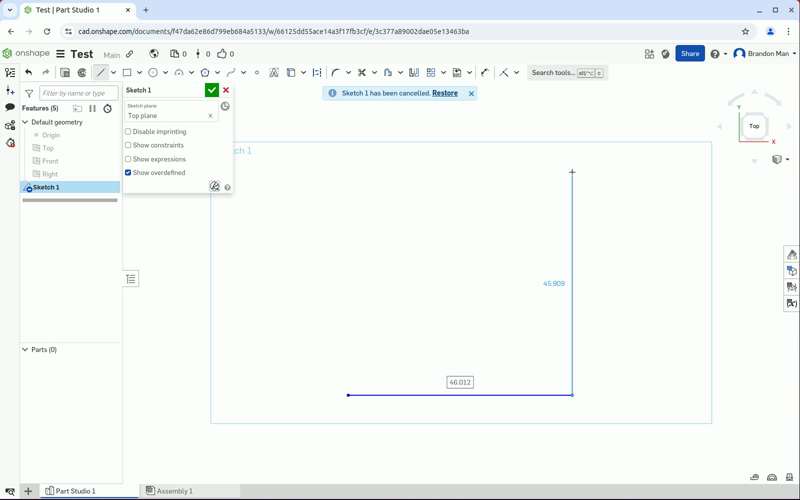
key_down(shift)
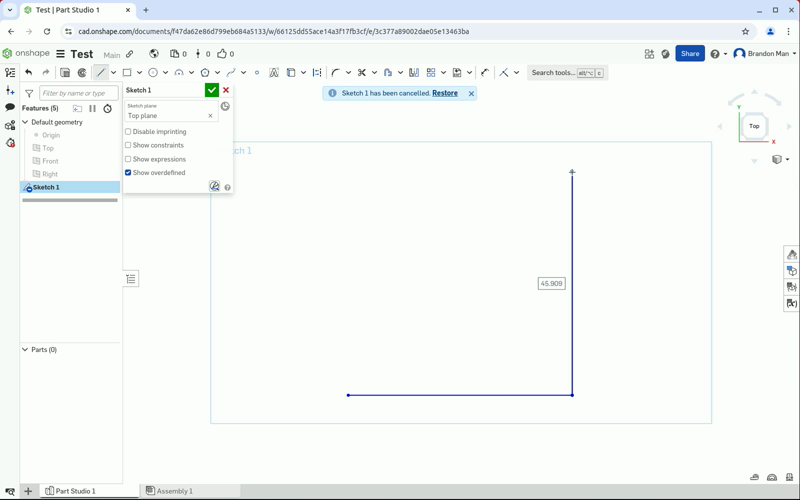
mouse_move(348, 171)
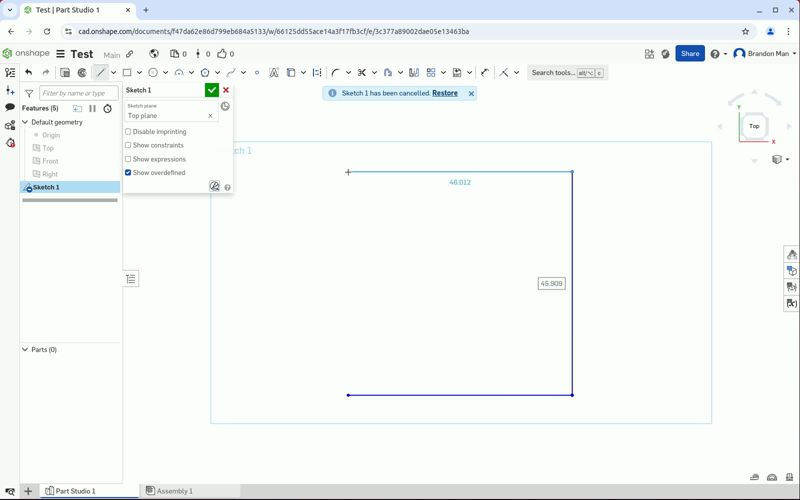
click(348, 171)
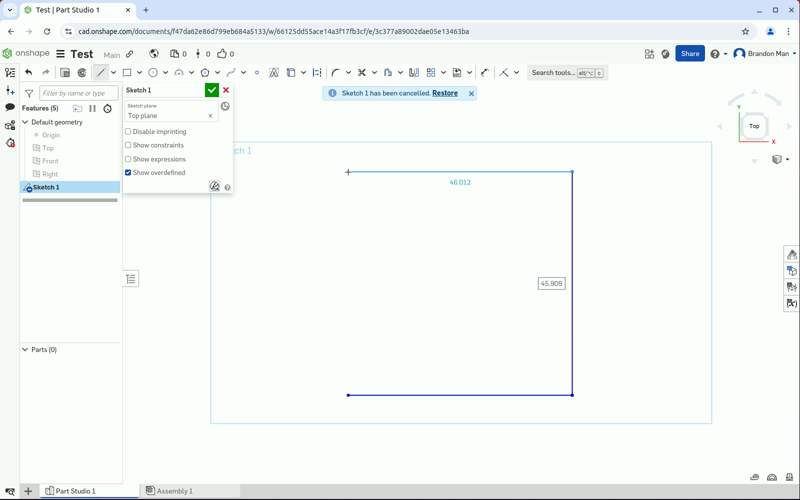
key_up(shift)
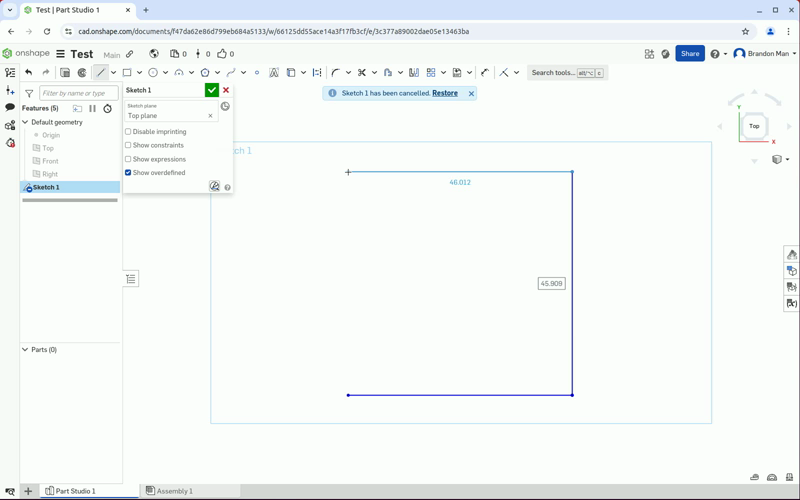
key_down(shift)
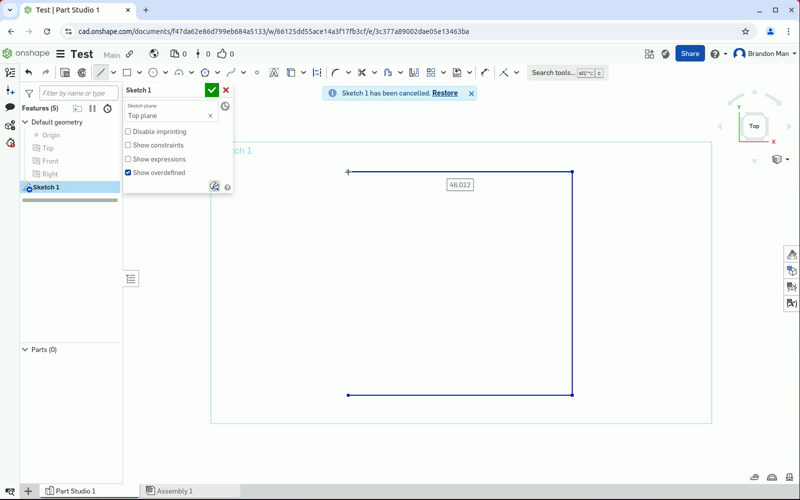
mouse_move(348, 395)
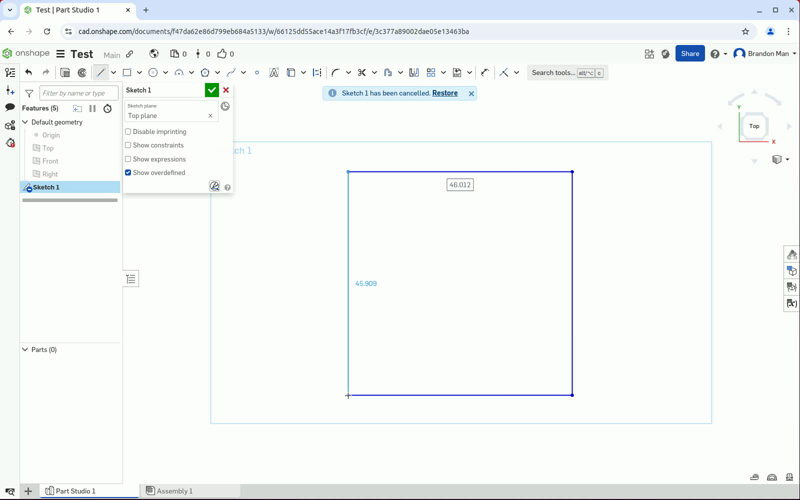
key_up(shift)
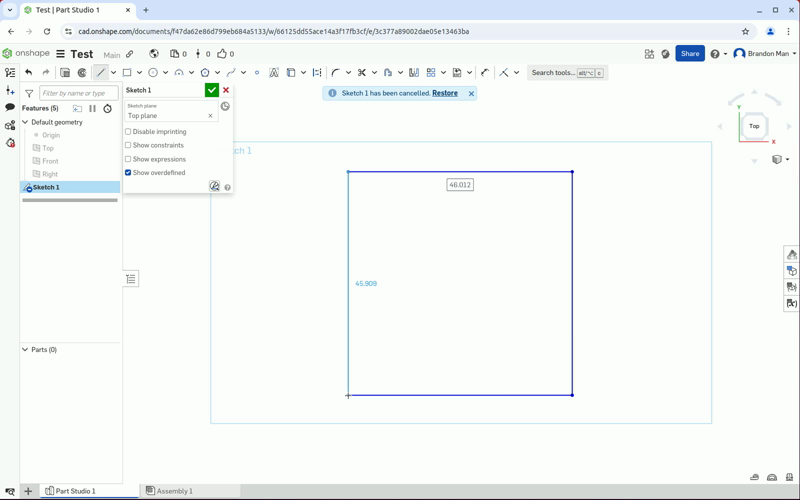
click(348, 395)
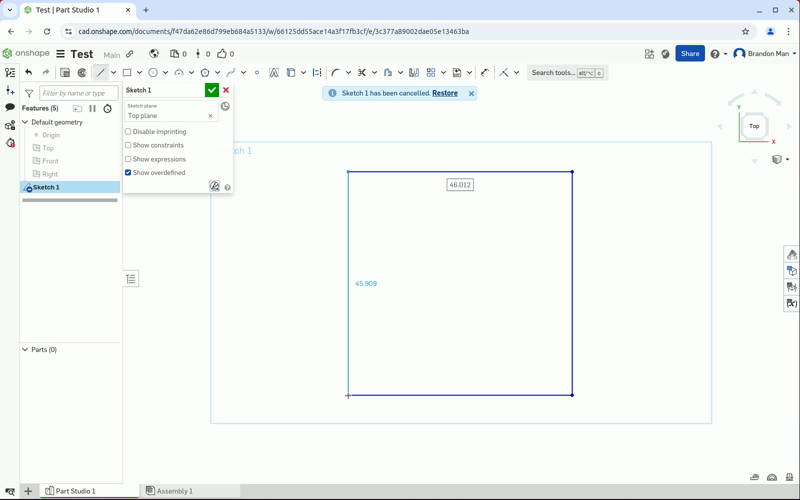
key(esc)
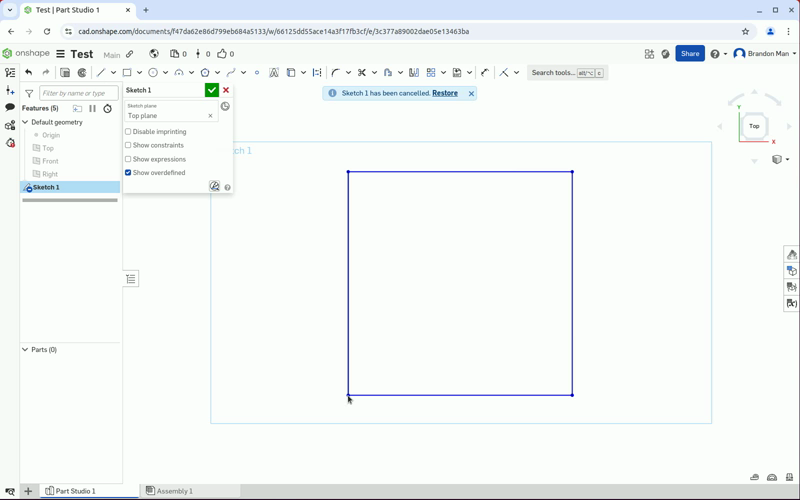
mouse_move(502, 301)
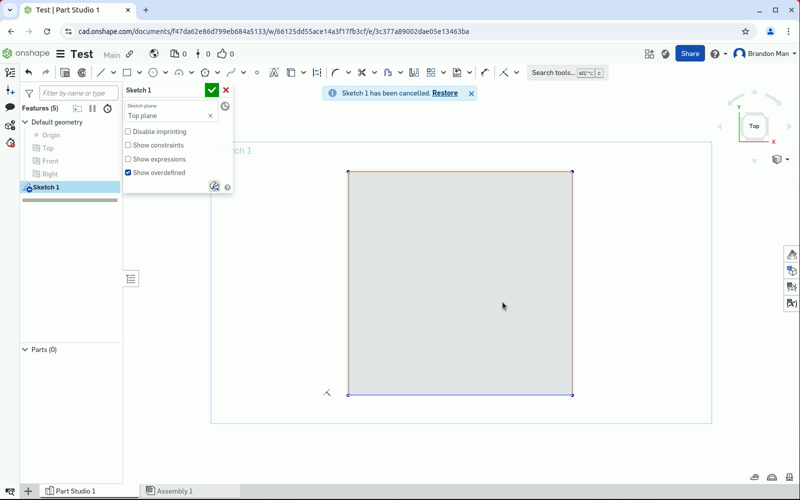
click(502, 301)
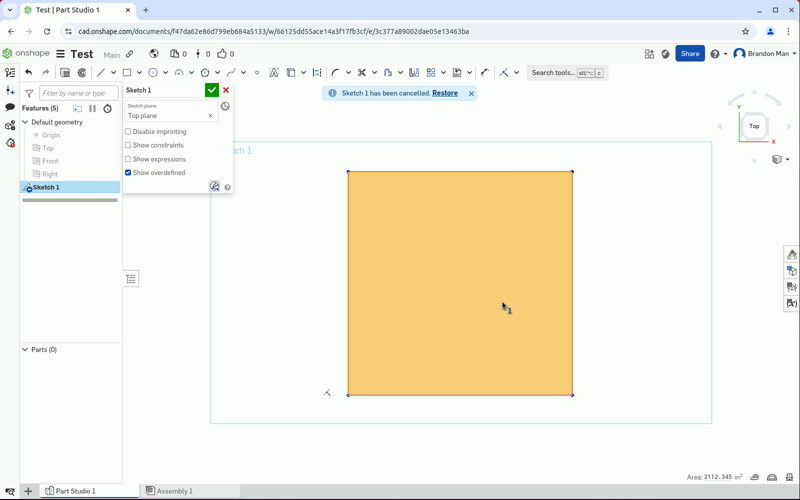
mouse_move(73, 352)
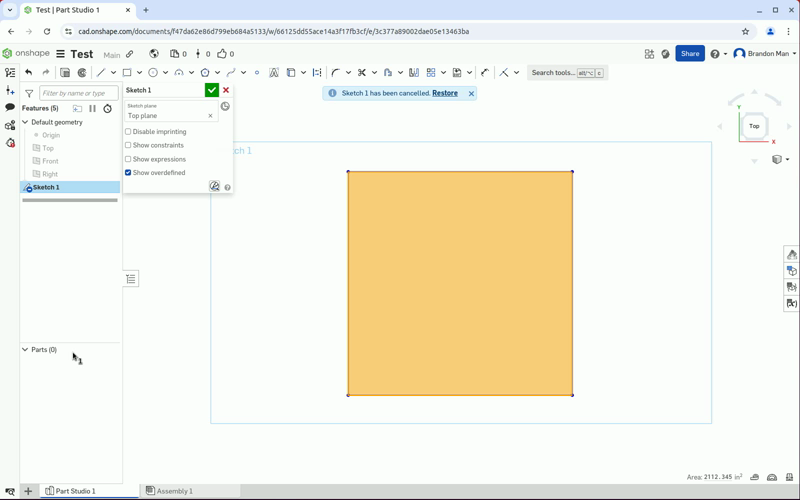
key(shift+y)
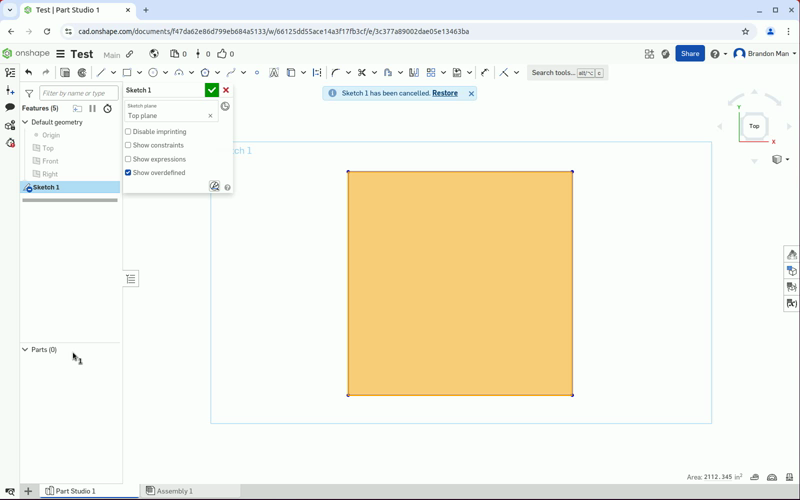
key(shift+e)
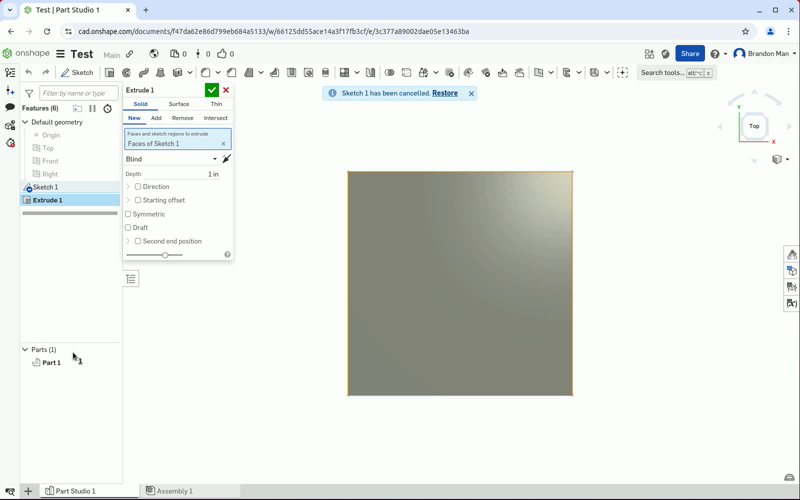
mouse_move(143, 106)
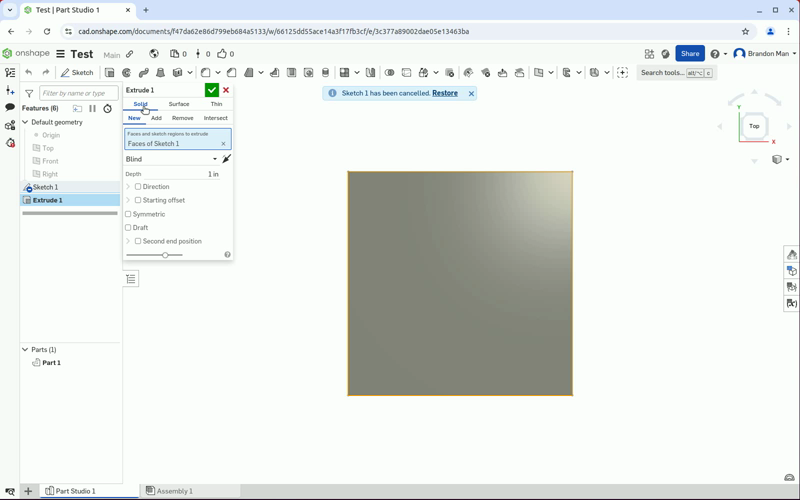
click(143, 106)
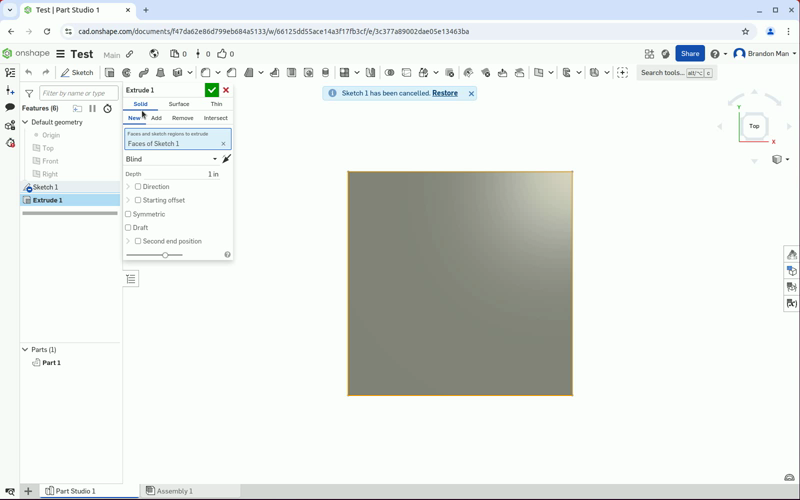
mouse_move(137, 120)
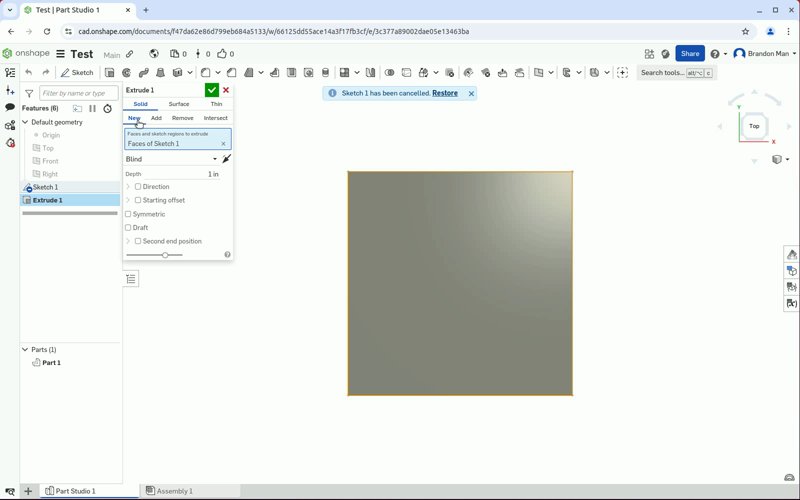
click(137, 120)
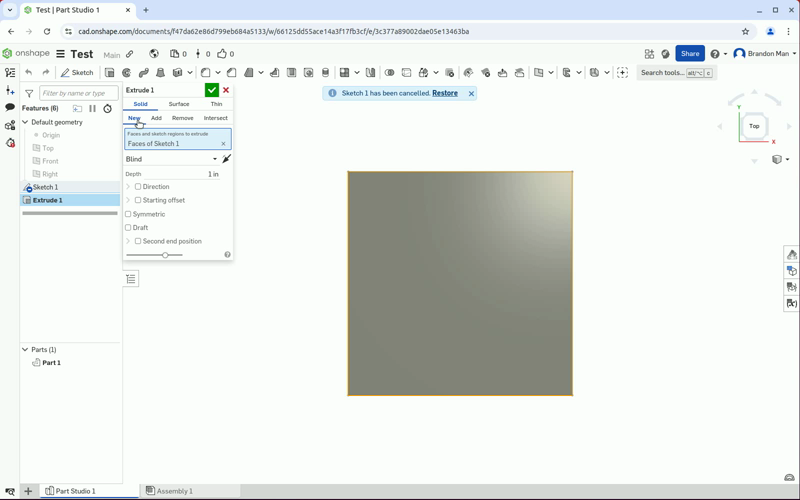
key(tab, 4)
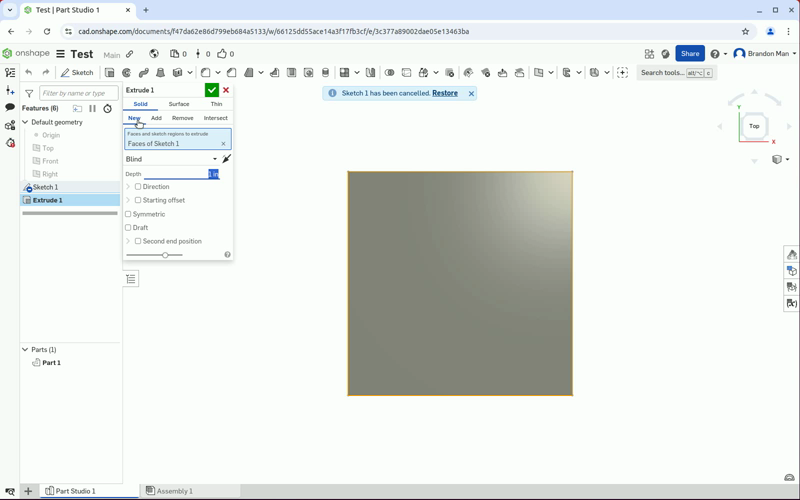
text(-0.241)
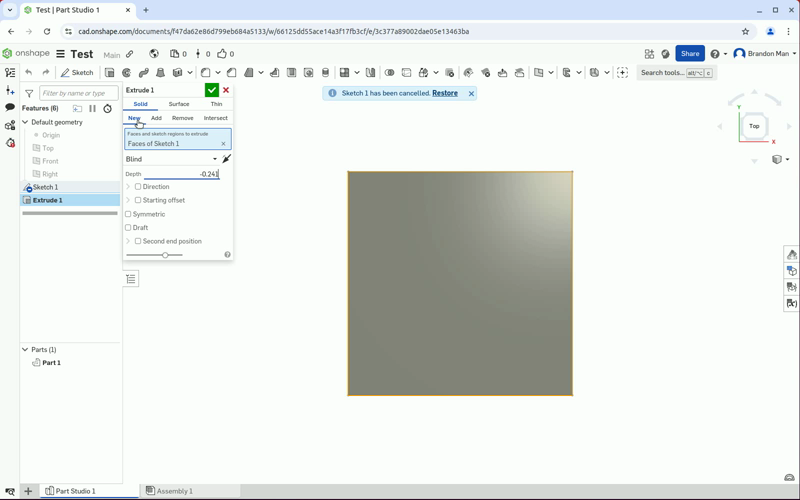
key(enter)
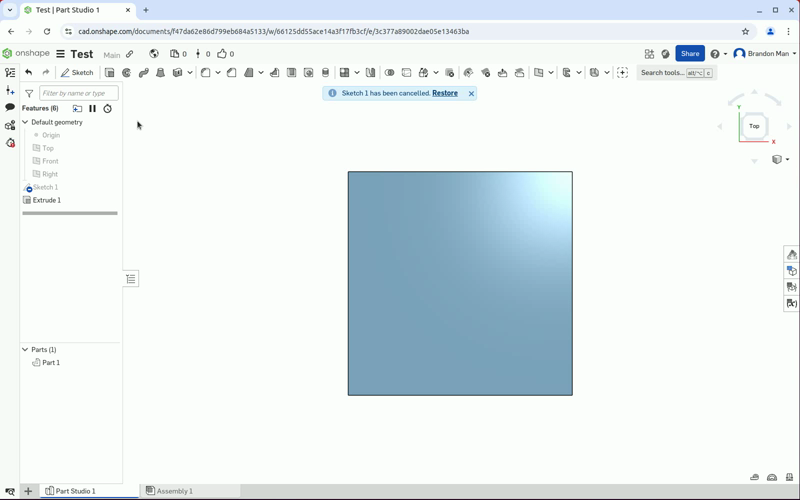
key(shift+h)
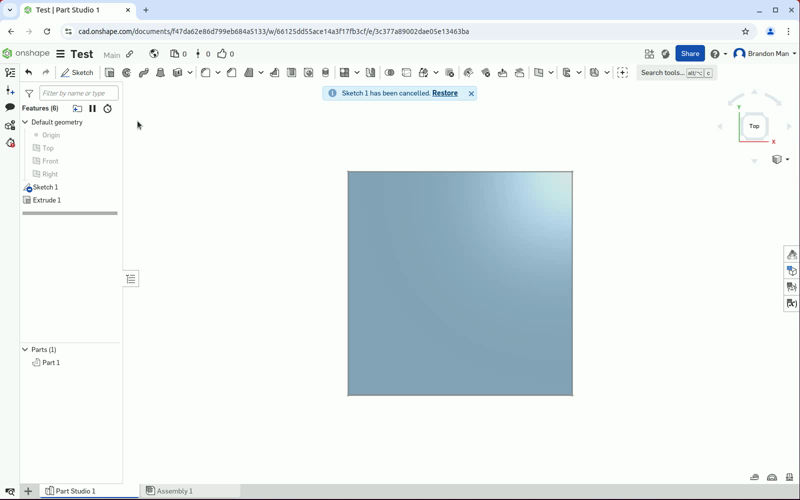
key(shift+h)
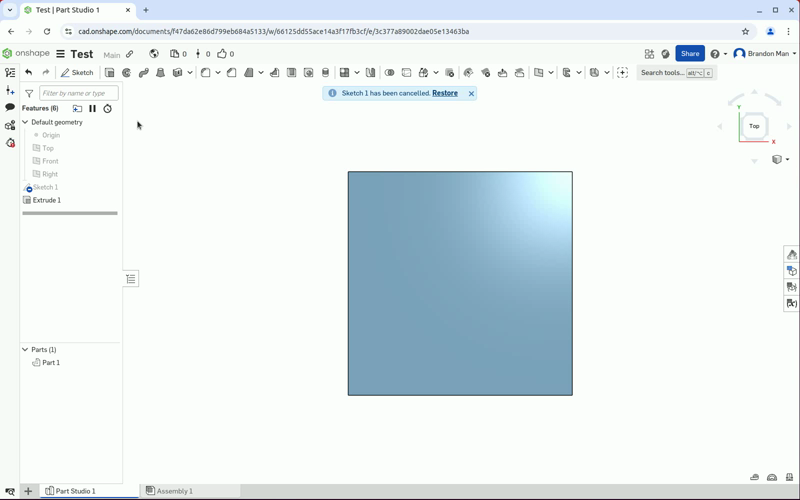
mouse_move(73, 189)
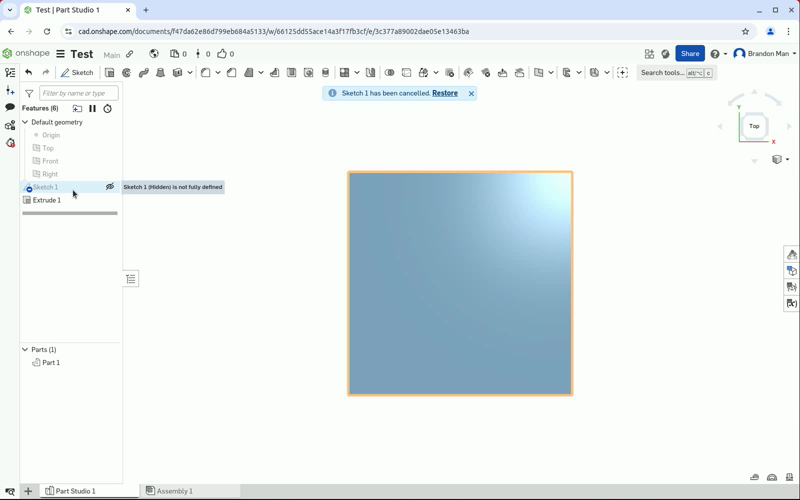
click(73, 189)
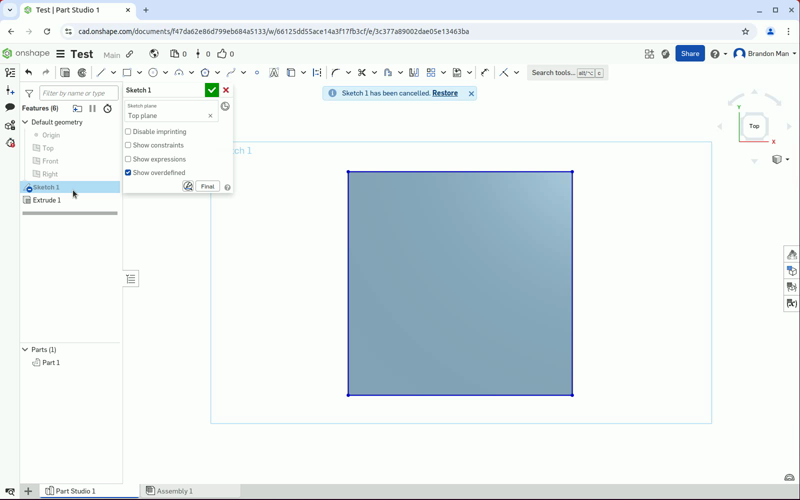
mouse_move(229, 92)
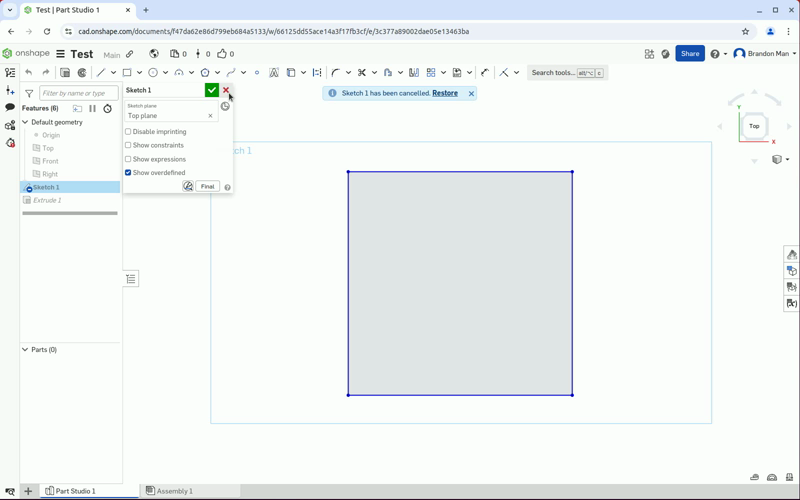
click(229, 92)
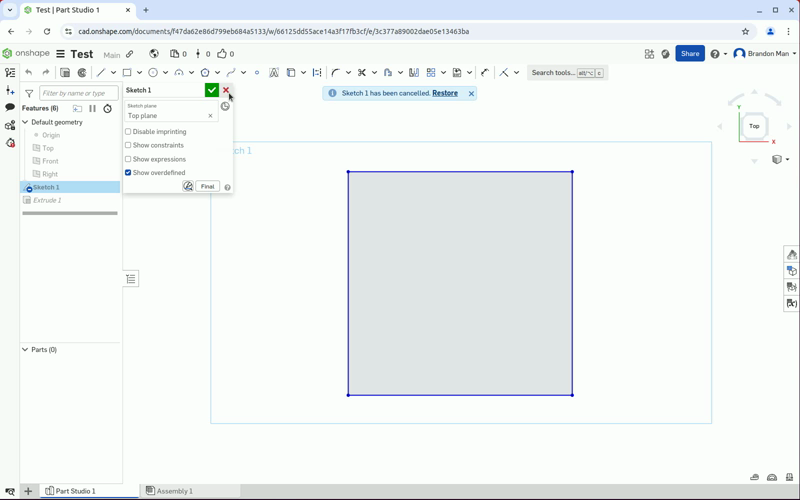
key(shift+s)
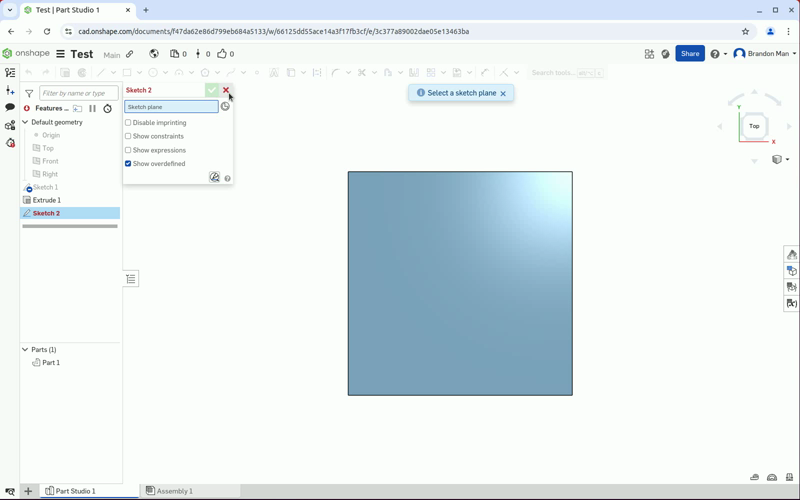
mouse_move(73, 150)
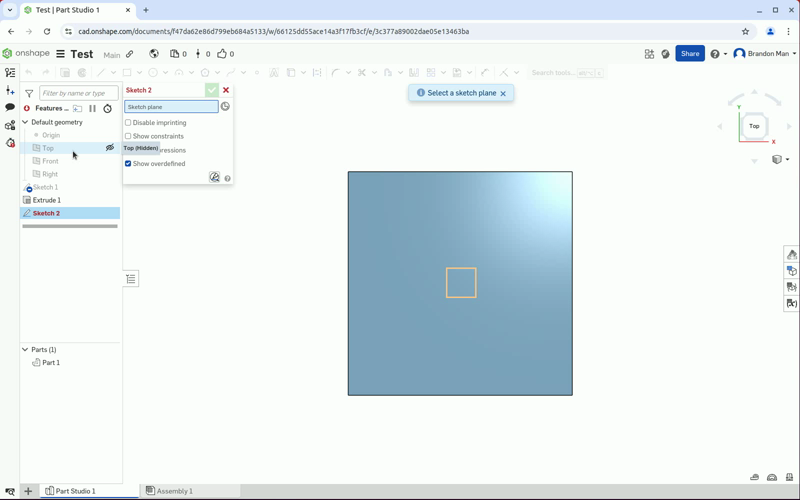
click(73, 150)
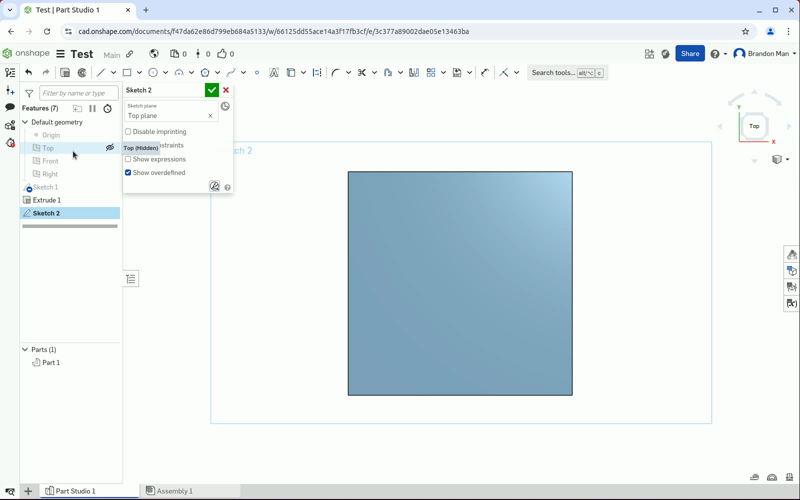
mouse_move(73, 352)
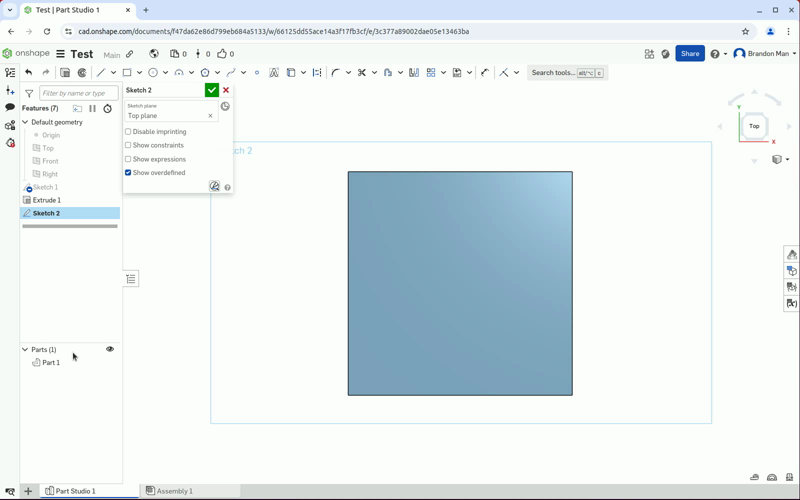
key(y)
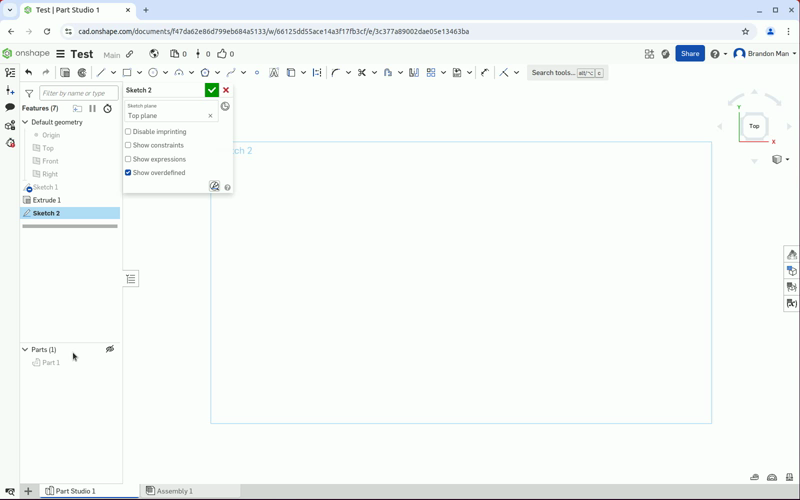
key(l)
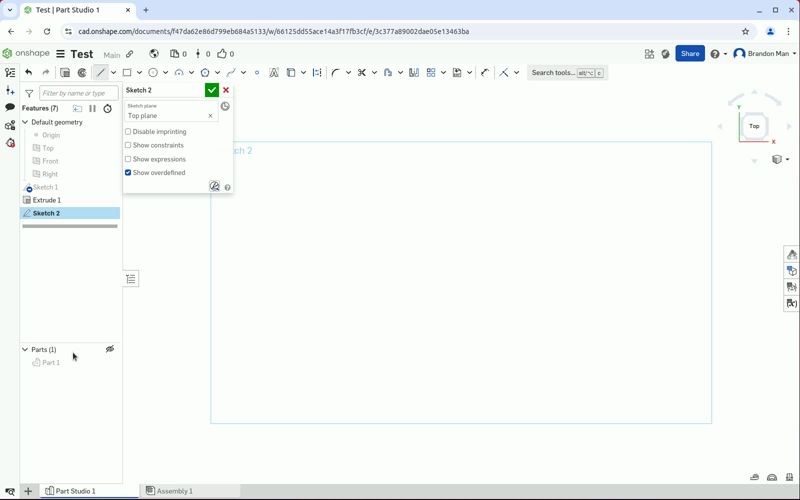
key_down(shift)
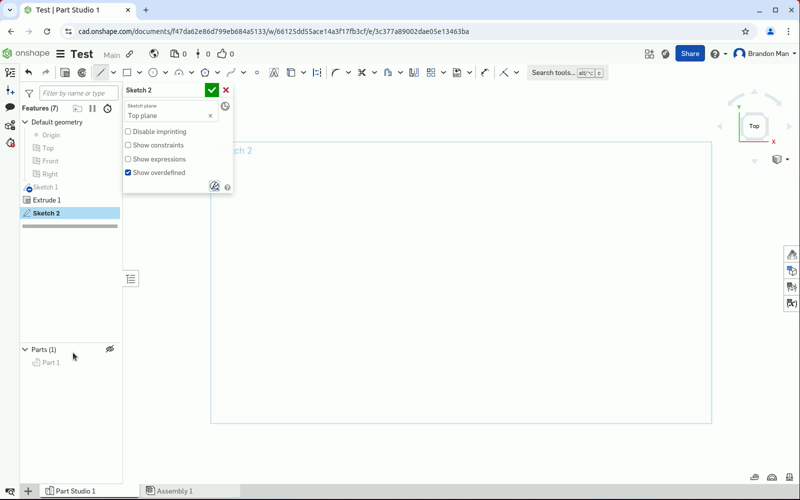
mouse_move(460, 367)
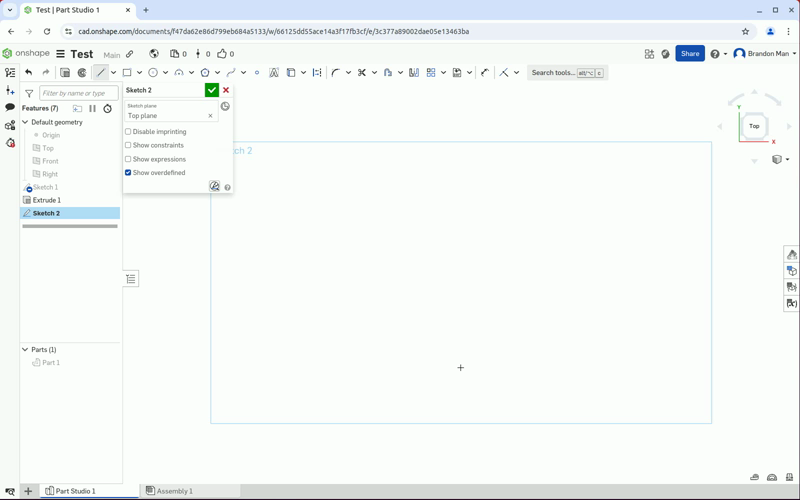
click(460, 367)
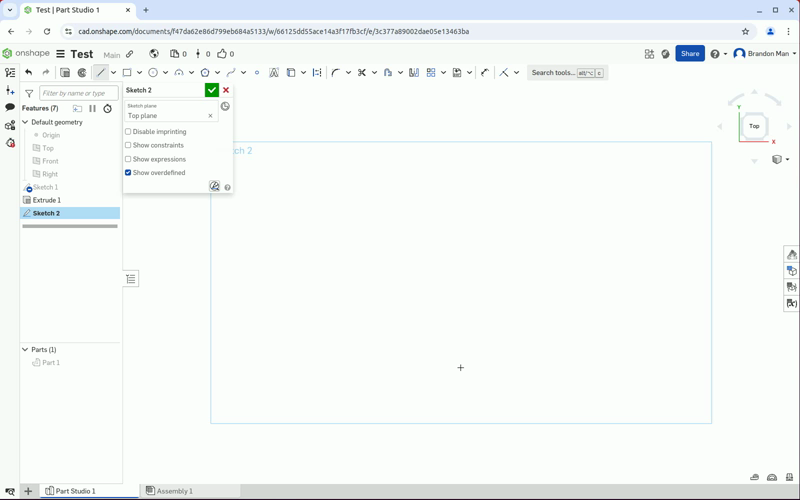
key_up(shift)
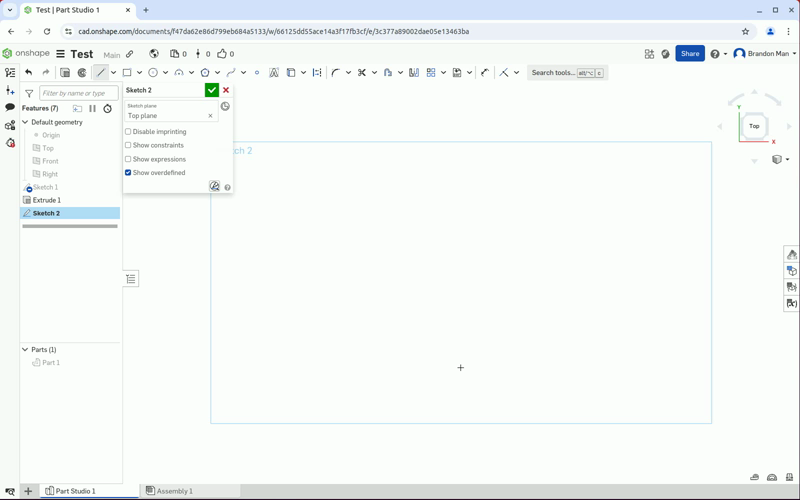
key_down(shift)
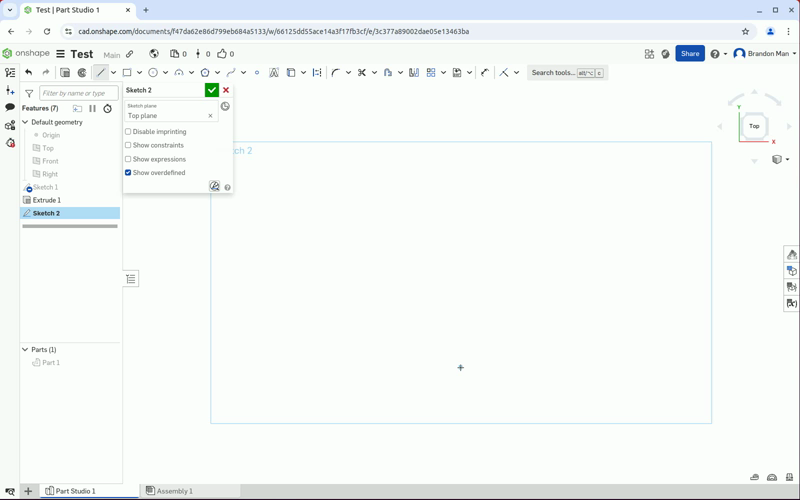
mouse_move(545, 367)
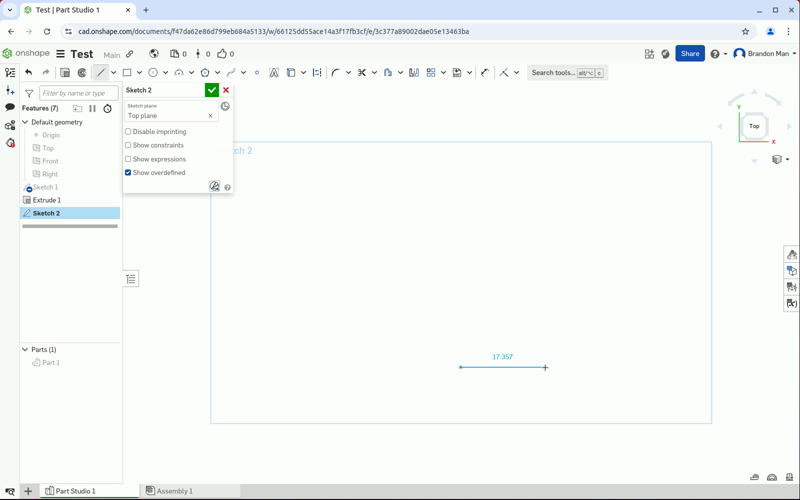
click(545, 367)
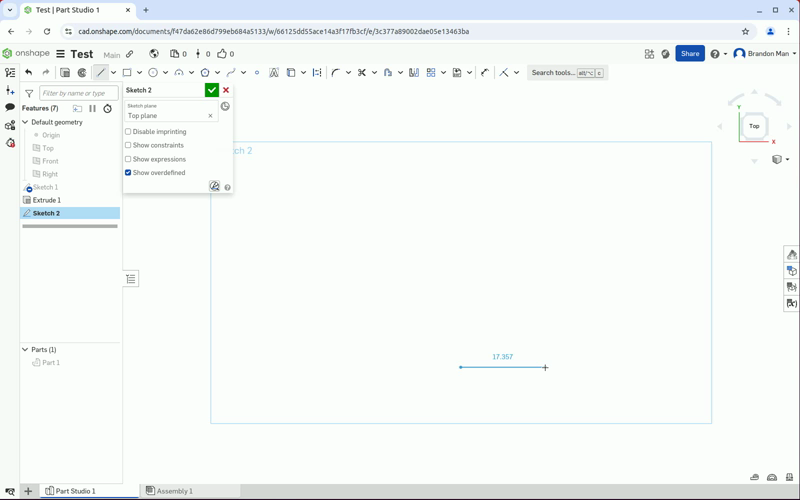
key_up(shift)
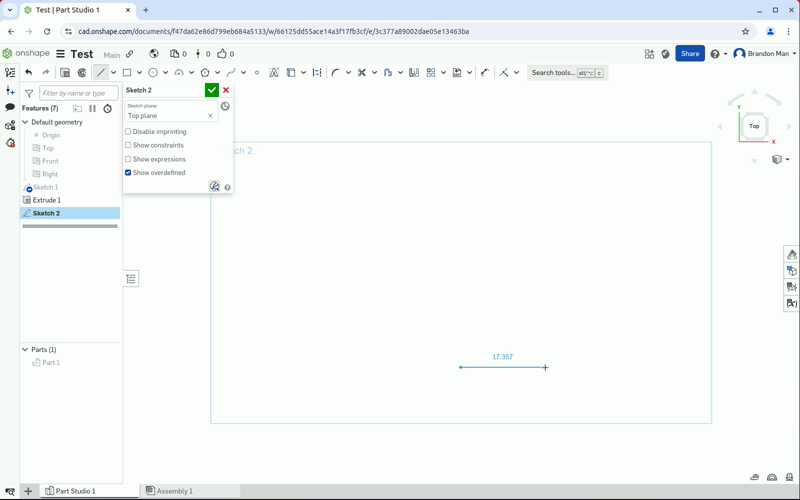
key_down(shift)
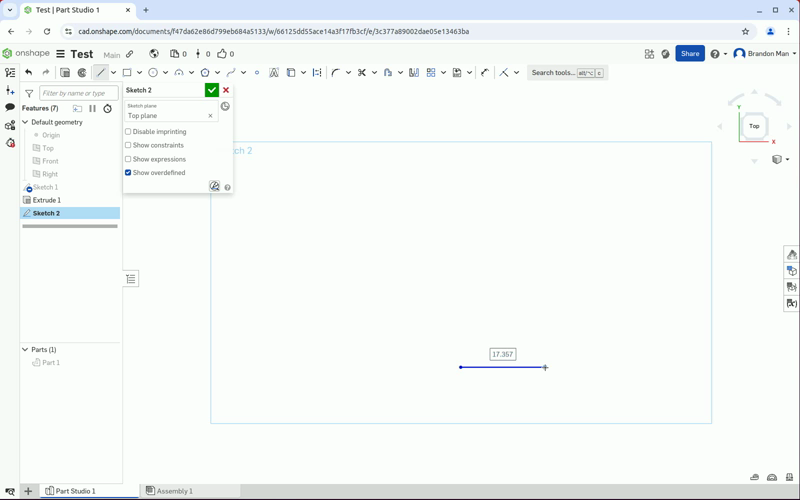
mouse_move(545, 282)
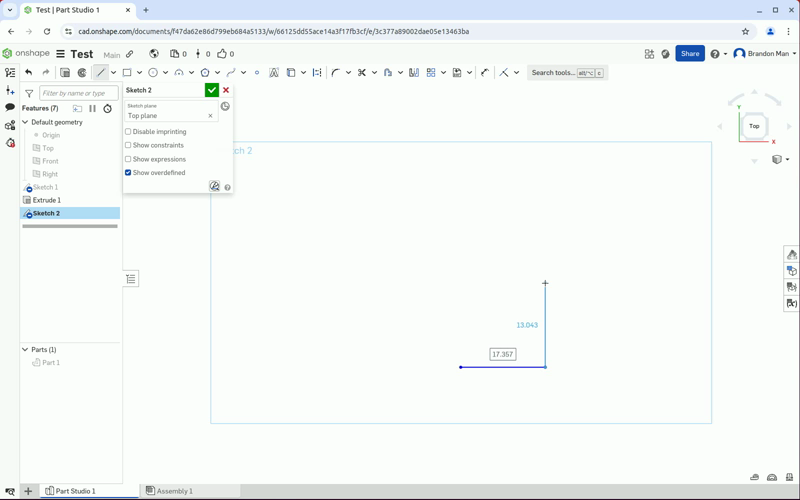
click(545, 282)
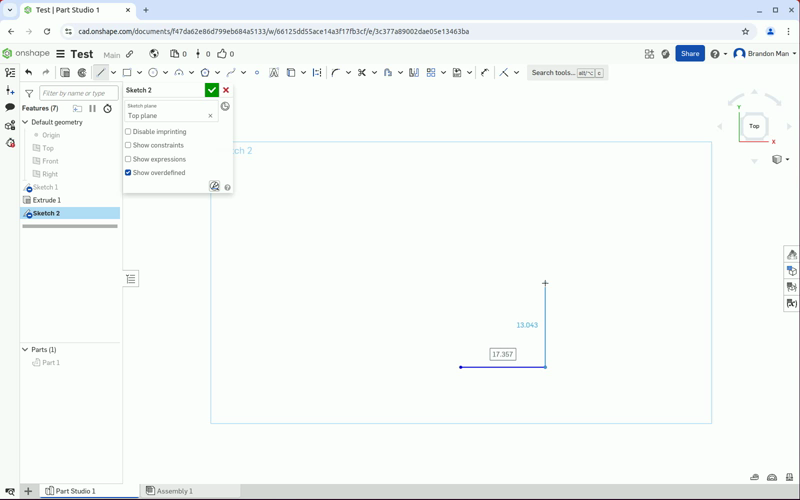
key_up(shift)
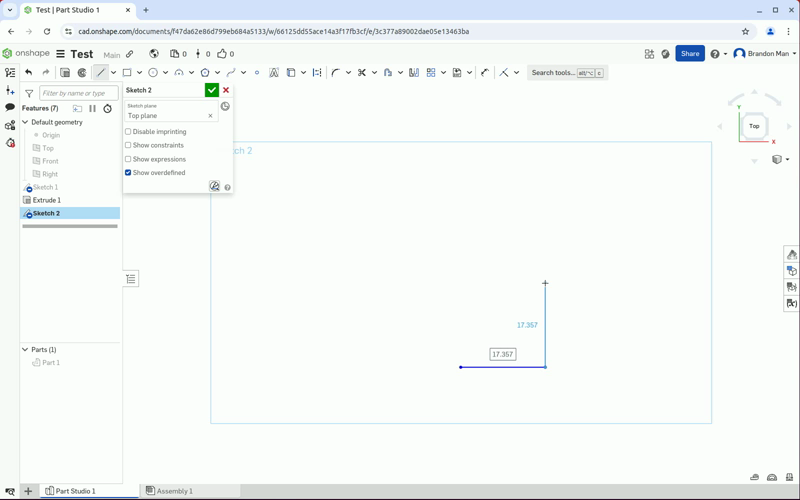
key_down(shift)
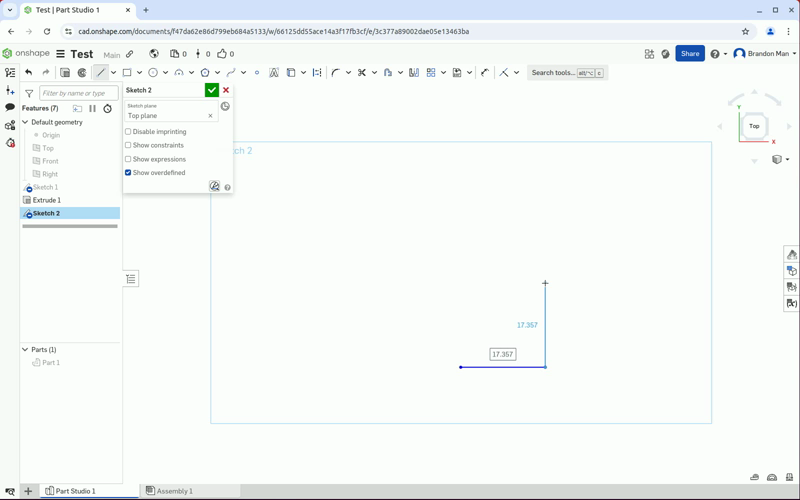
mouse_move(460, 282)
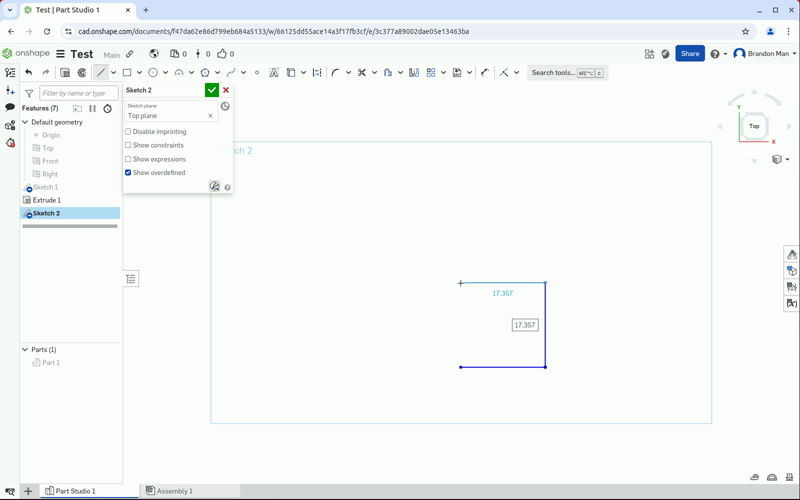
click(460, 282)
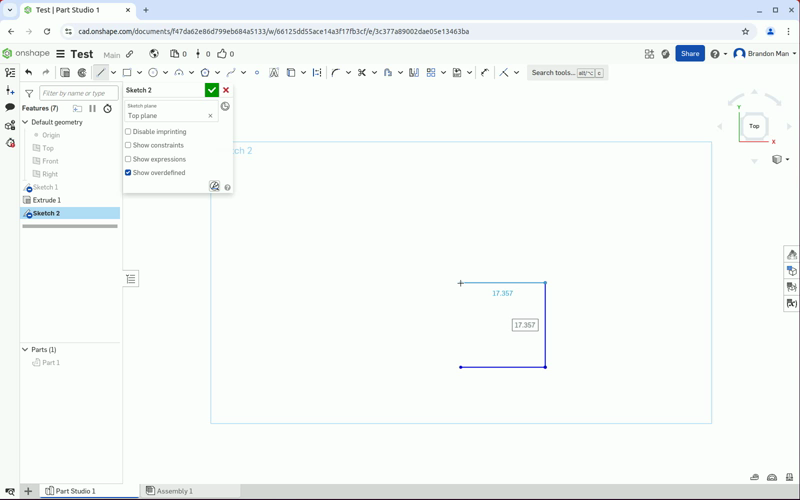
key_up(shift)
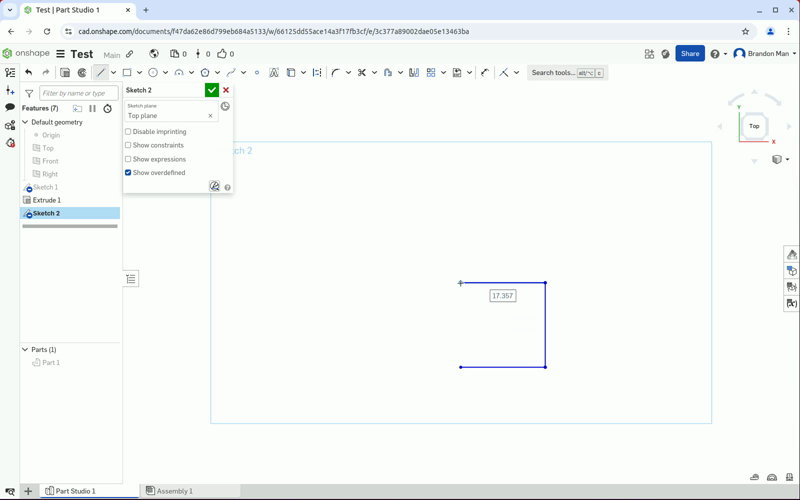
key_down(shift)
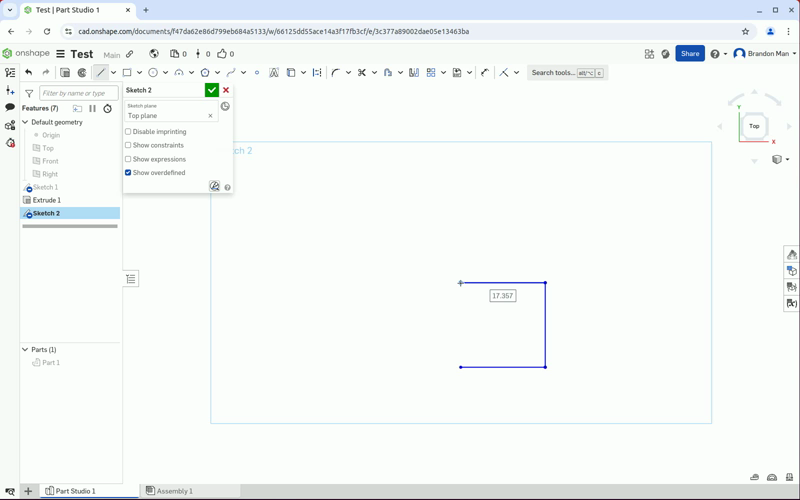
mouse_move(460, 367)
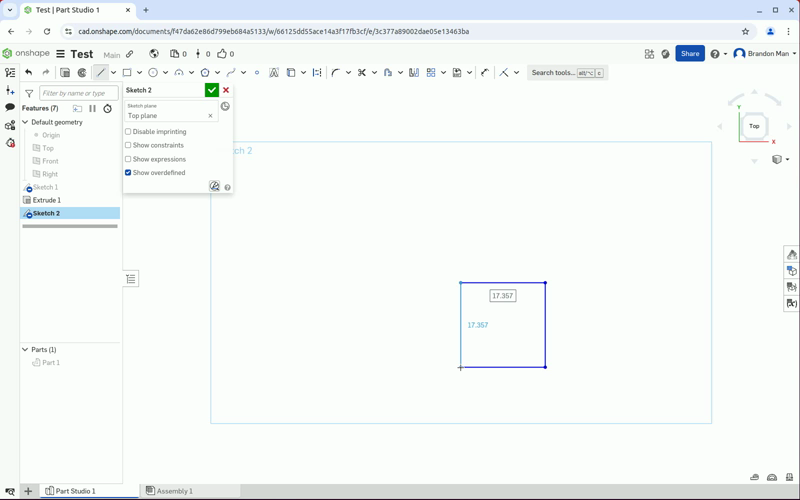
key_up(shift)
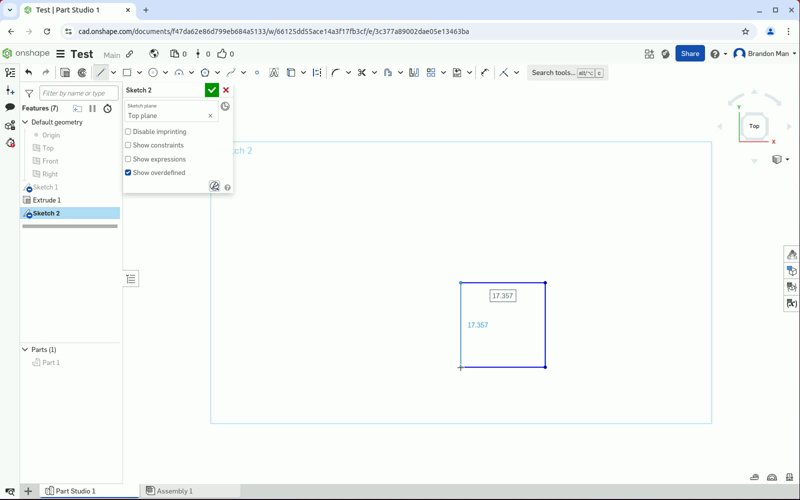
click(460, 367)
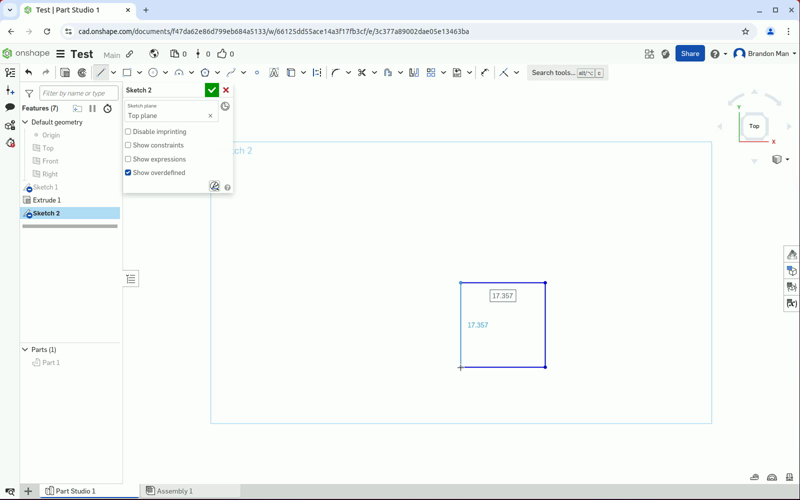
key(esc)
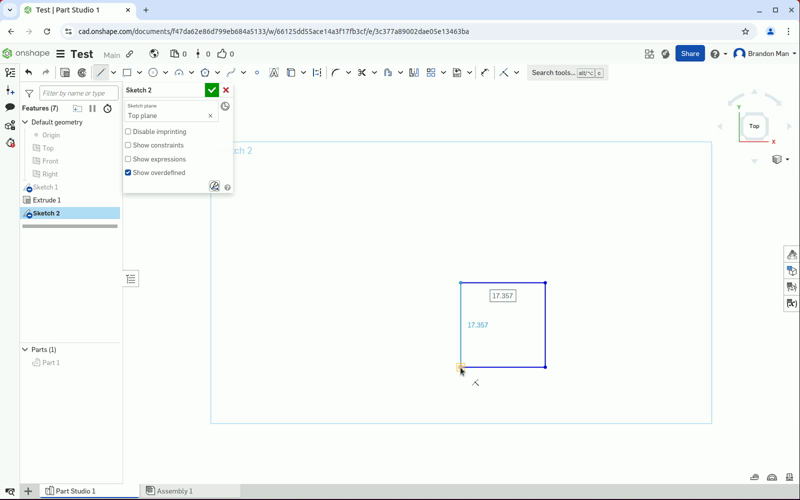
mouse_move(514, 300)
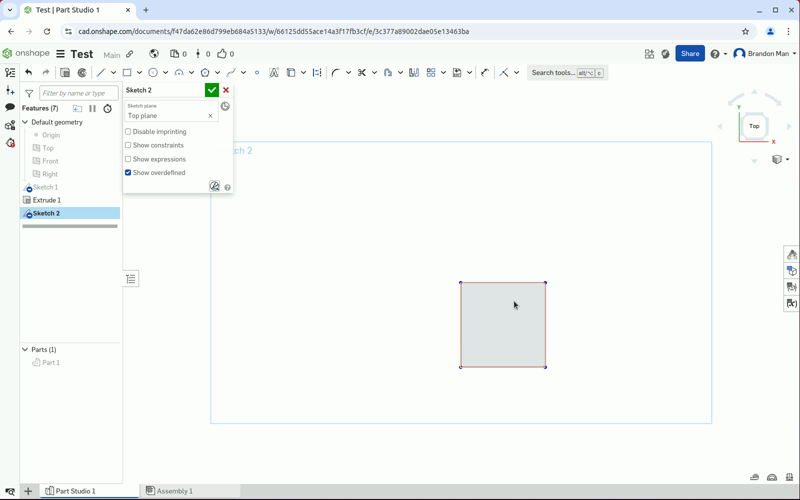
click(514, 300)
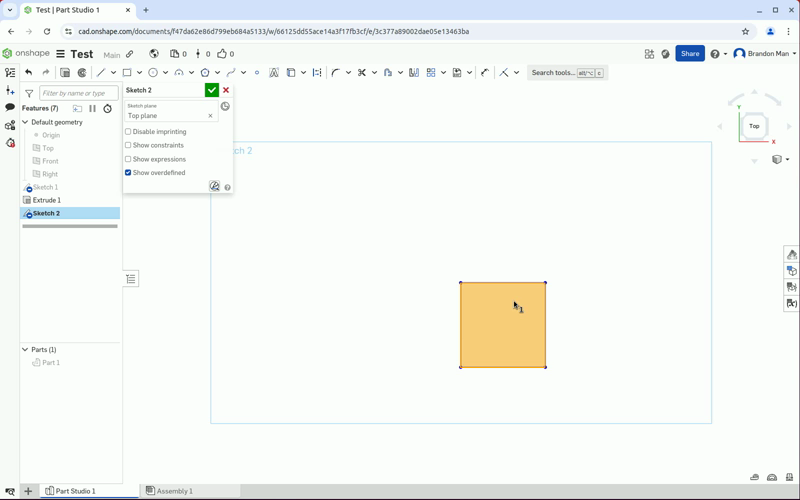
mouse_move(73, 352)
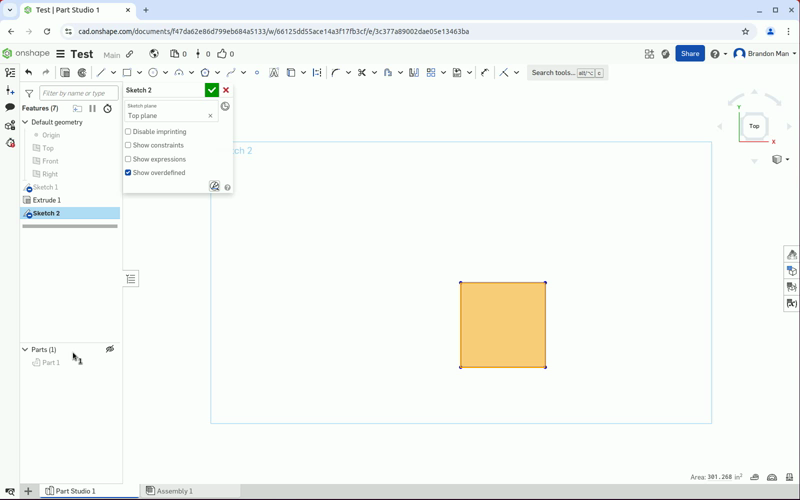
key(shift+y)
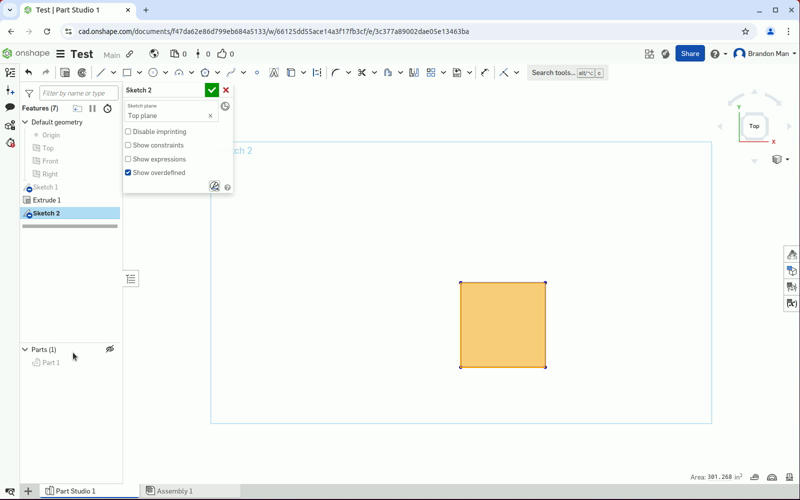
key(shift+e)
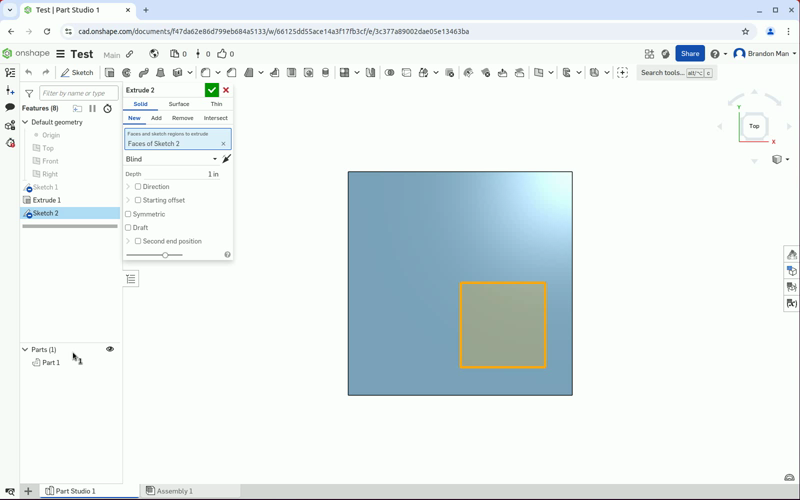
mouse_move(143, 106)
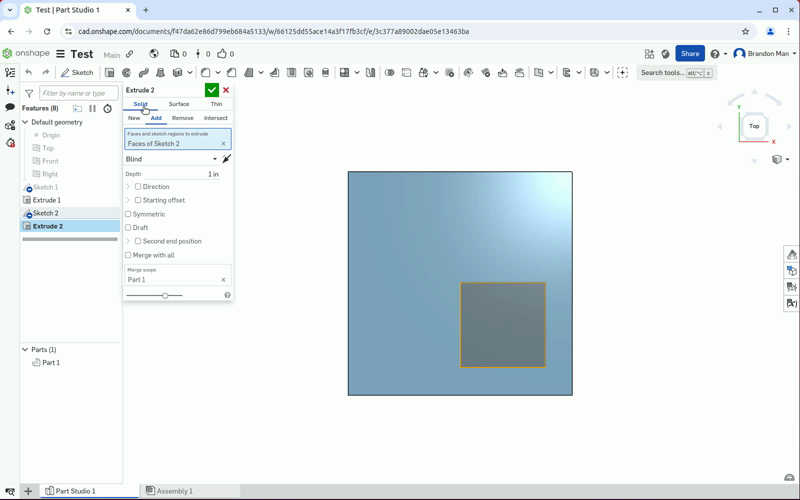
click(143, 106)
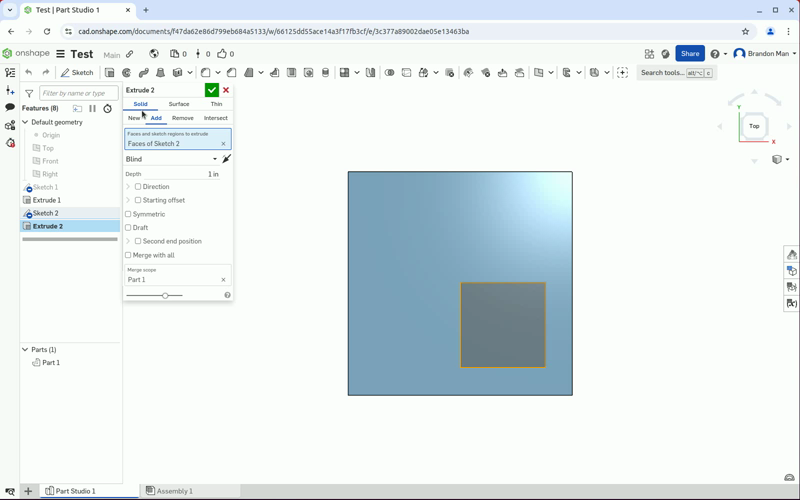
mouse_move(137, 120)
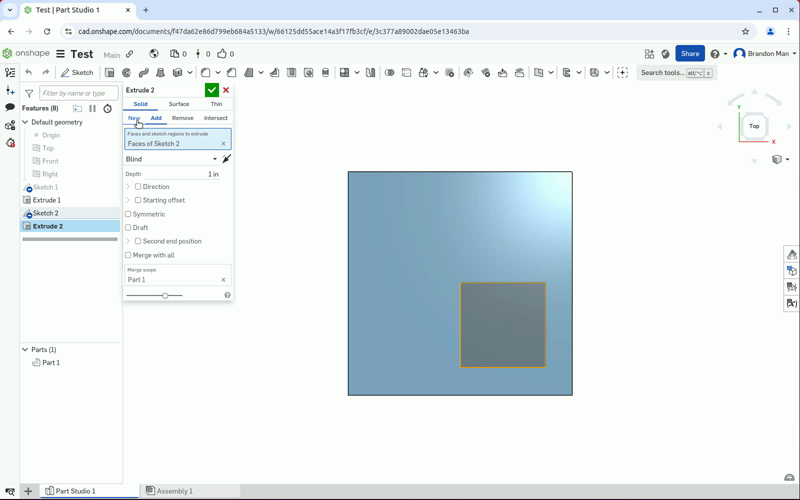
click(137, 120)
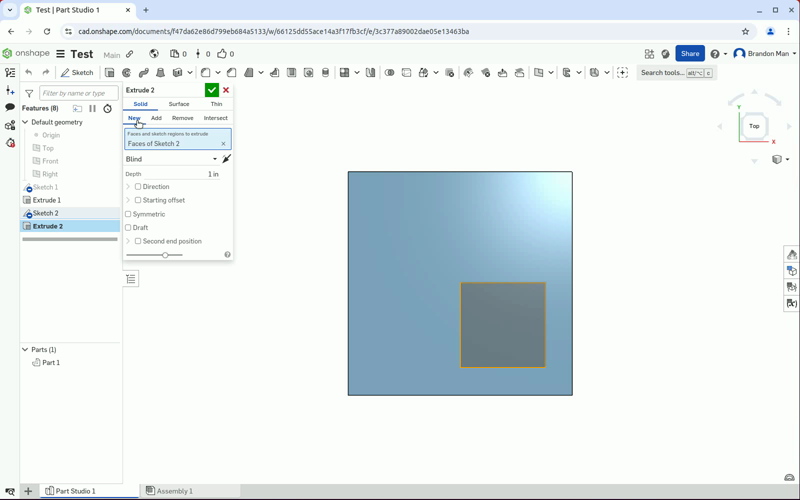
key(tab, 4)
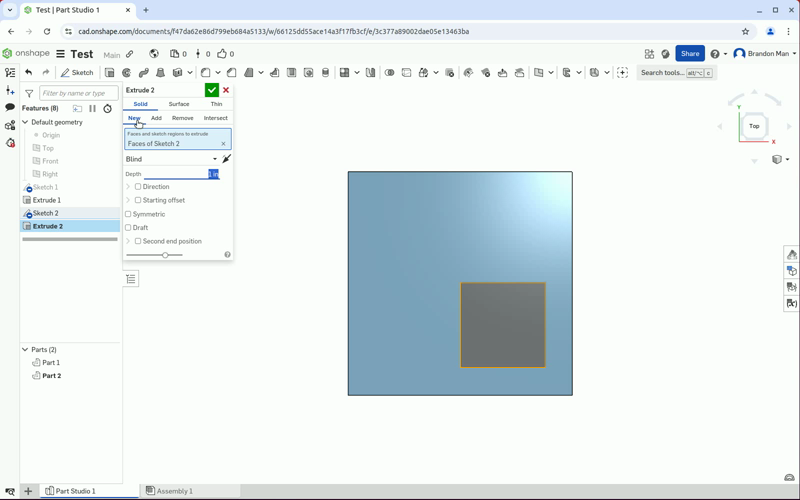
text(1.204)
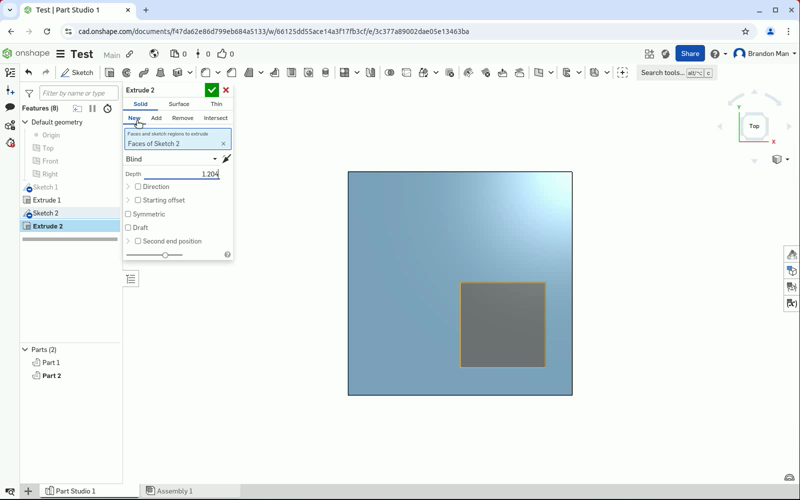
key(enter)
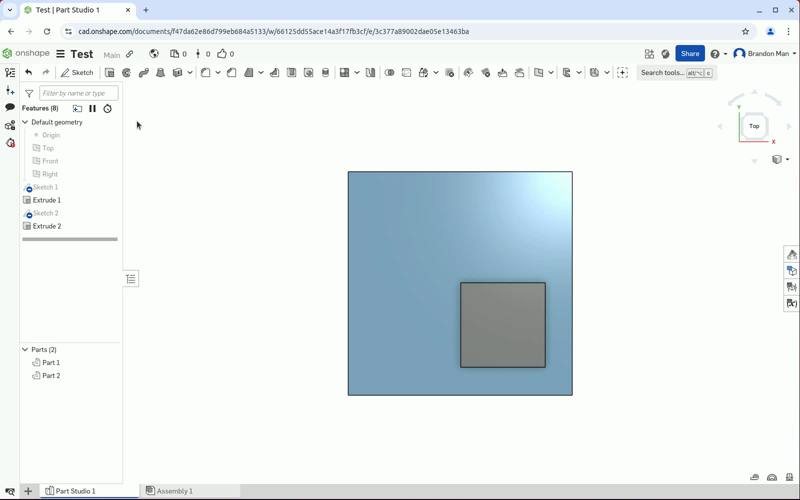
key(shift+h)
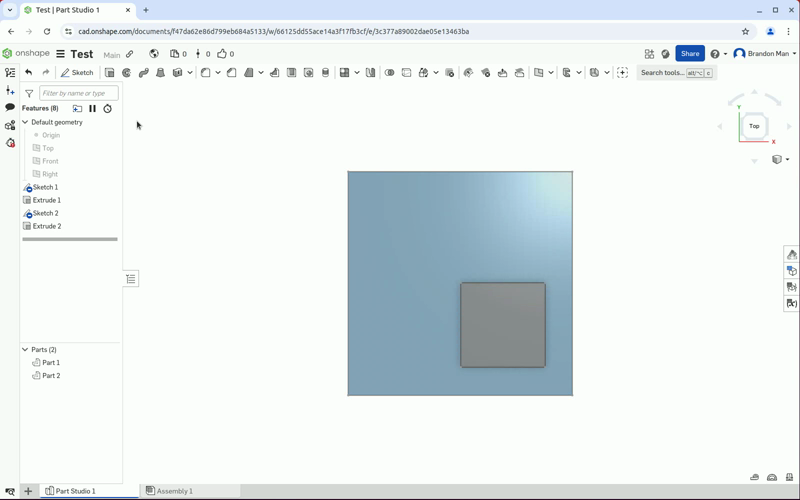
key(shift+h)
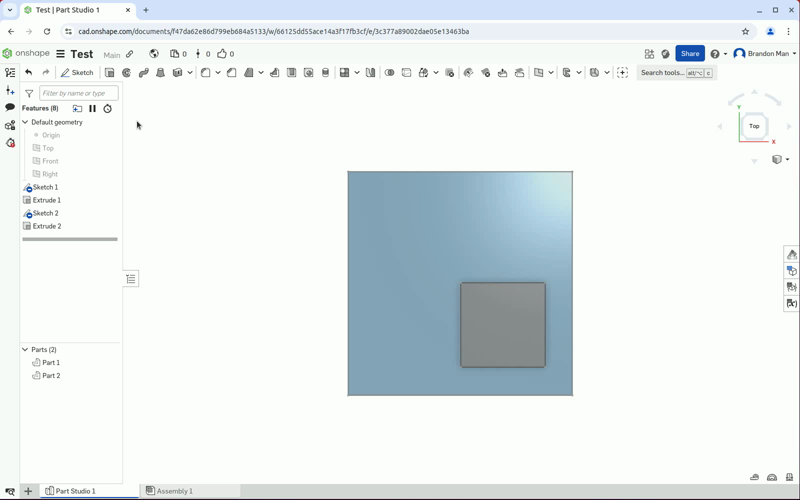
key(shift+7)
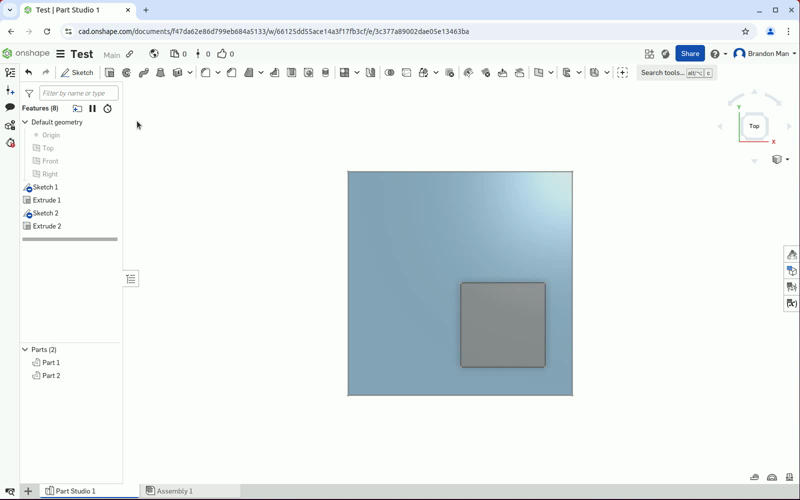
key(up, 3)
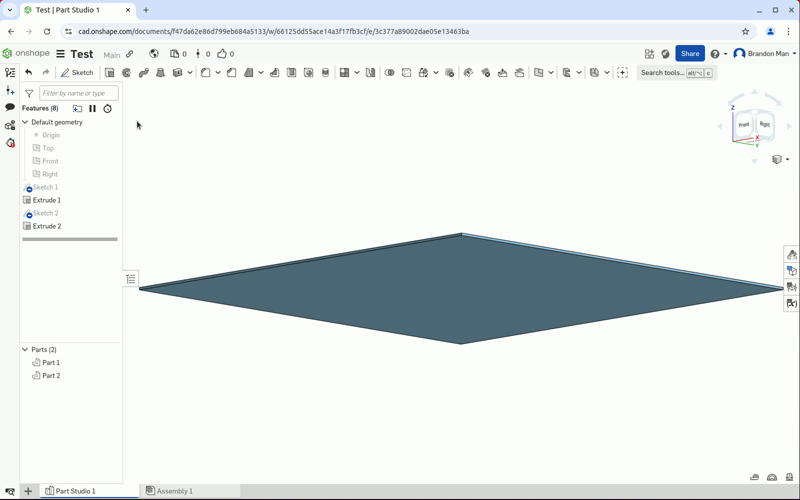
key(left, 3)
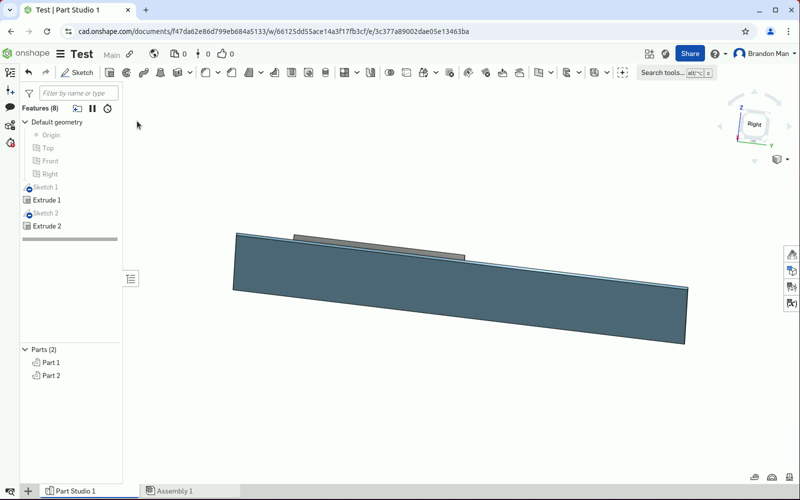
key(right, 3)
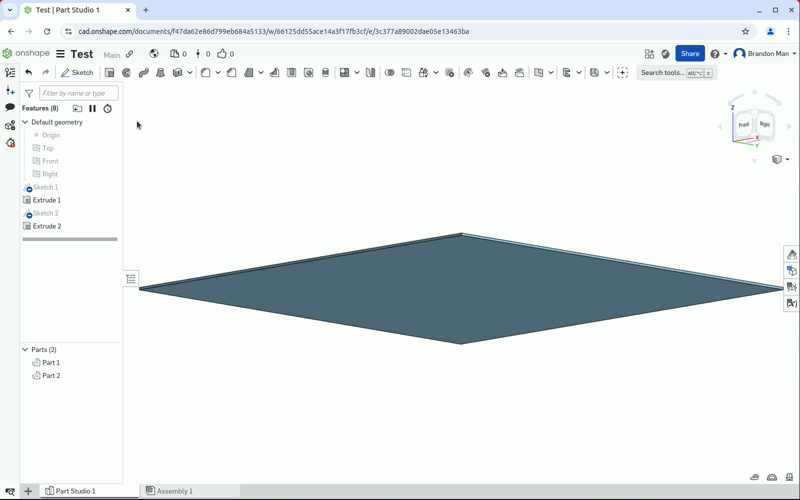
key(down, 3)
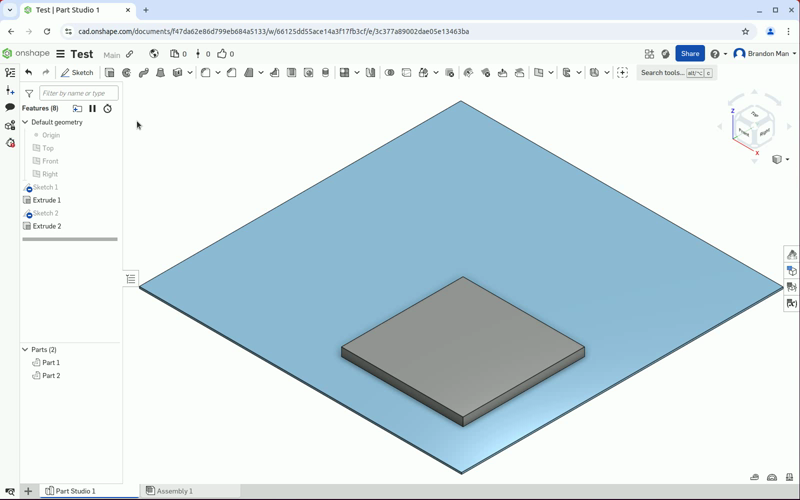
mouse_move(73, 189)
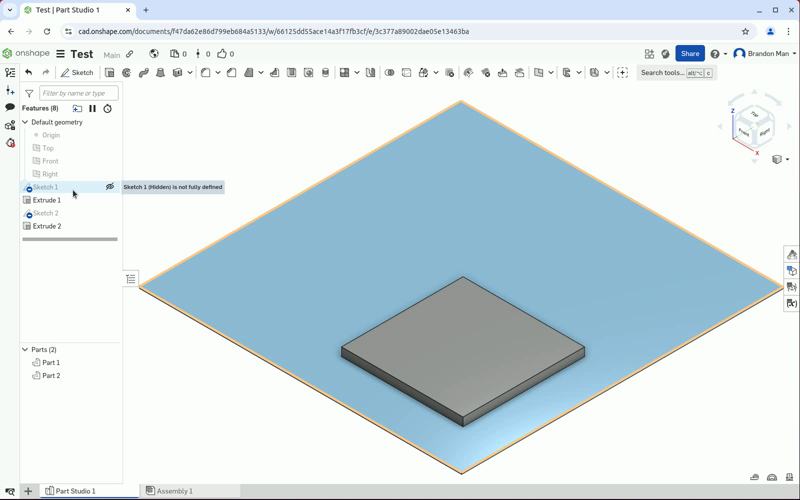
click(73, 189)